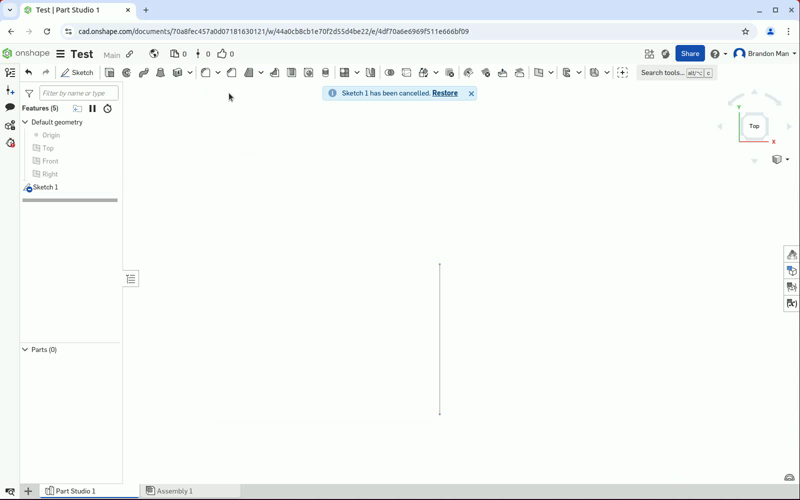
key(shift+h)
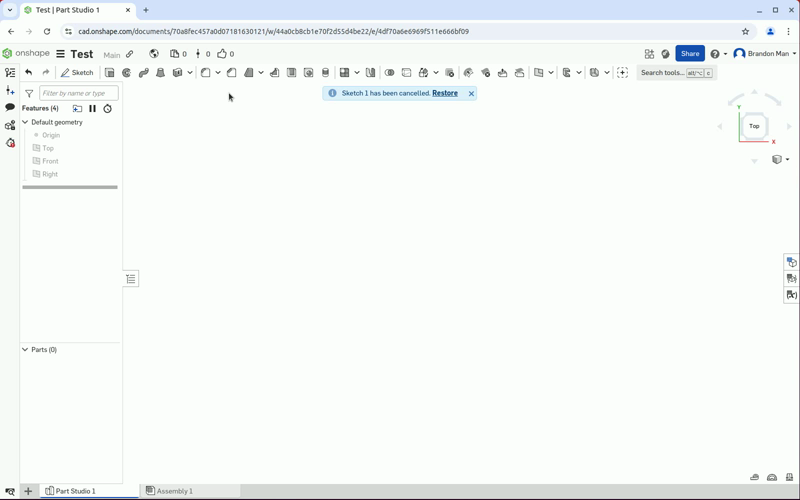
mouse_move(73, 352)
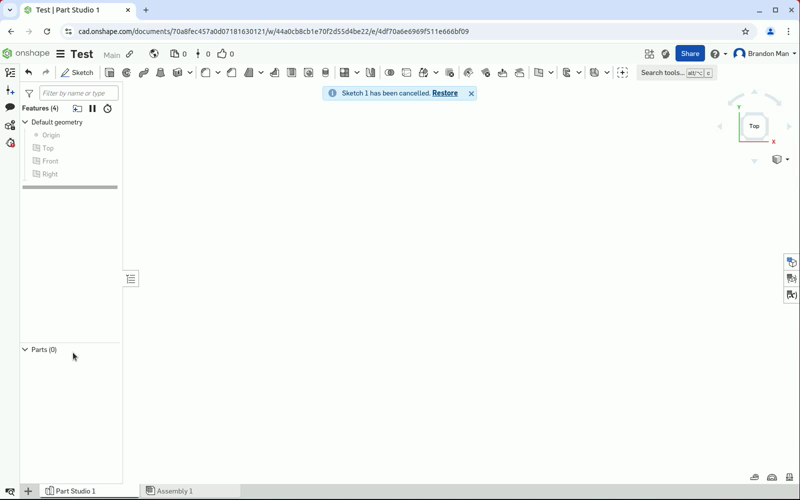
key(y)
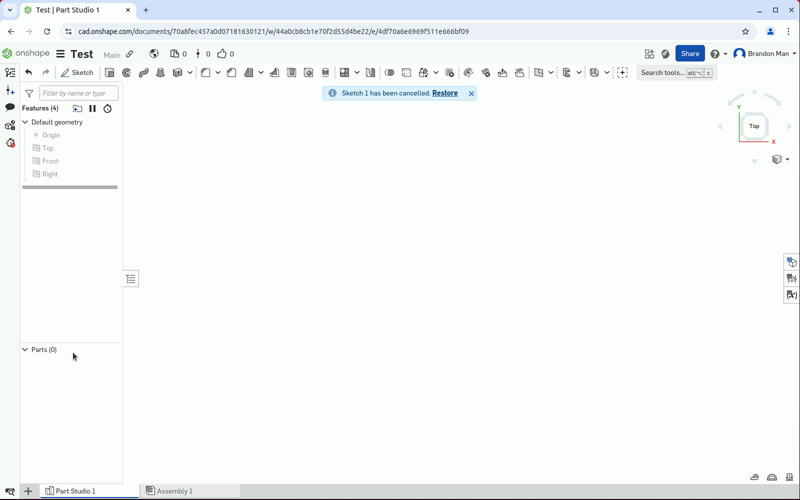
key(shift+p)
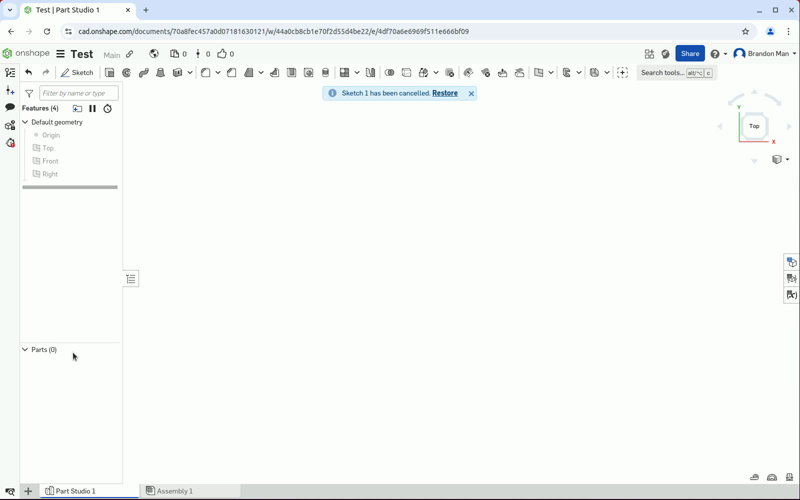
key(space)
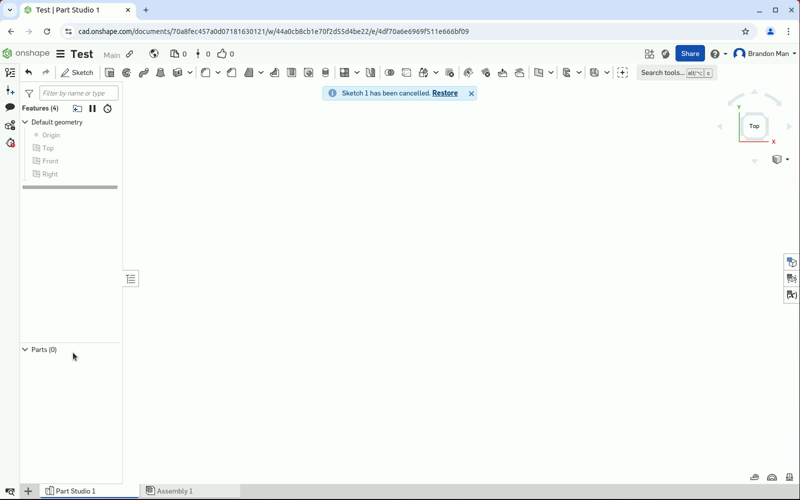
key_down(shift)
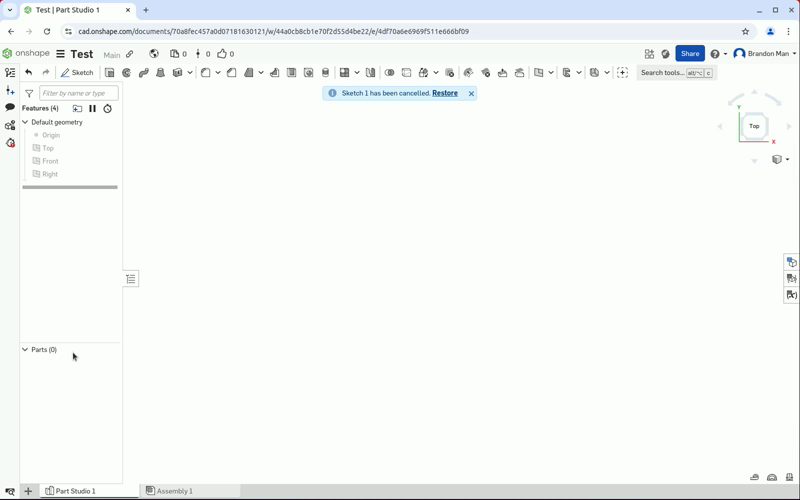
key(up)
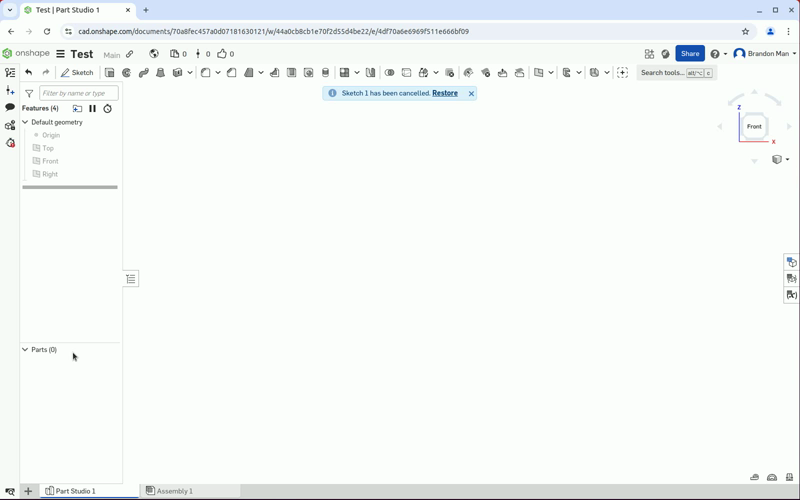
key_up(shift)
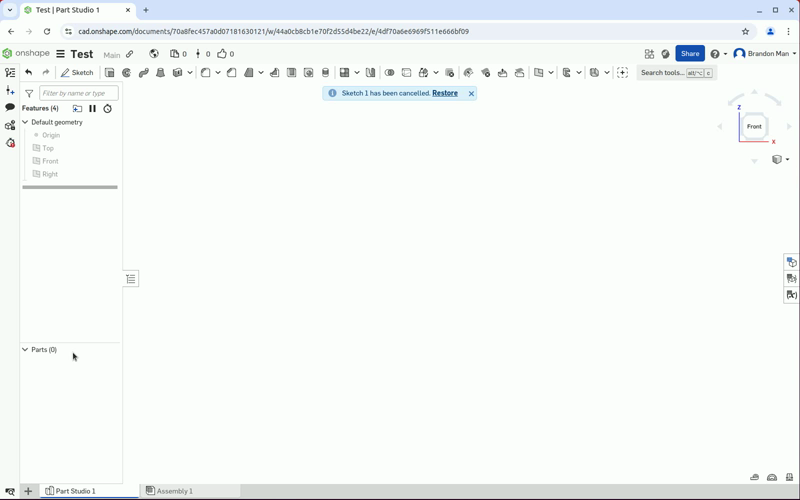
mouse_move(73, 352)
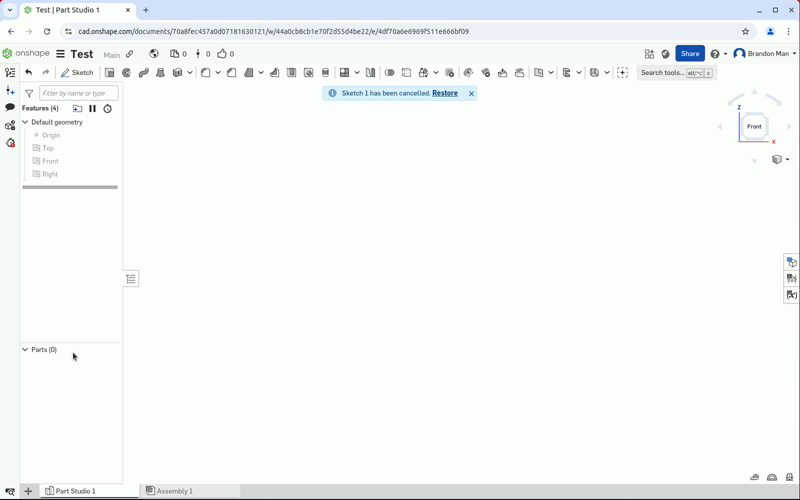
key(shift+y)
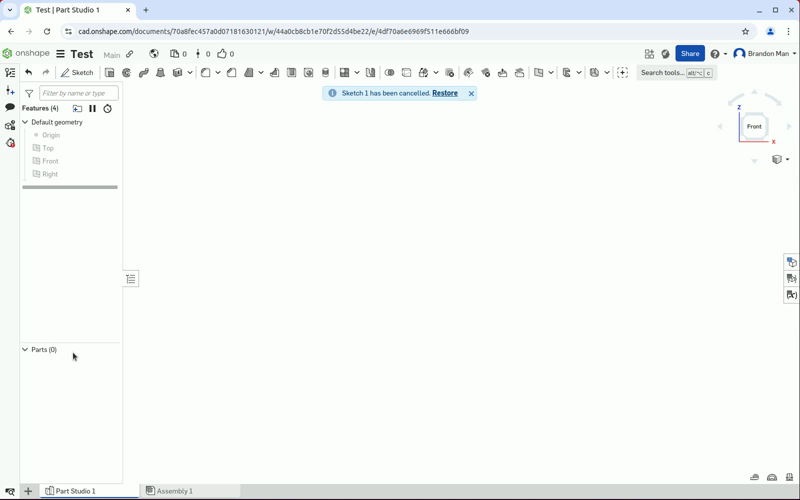
key(shift+s)
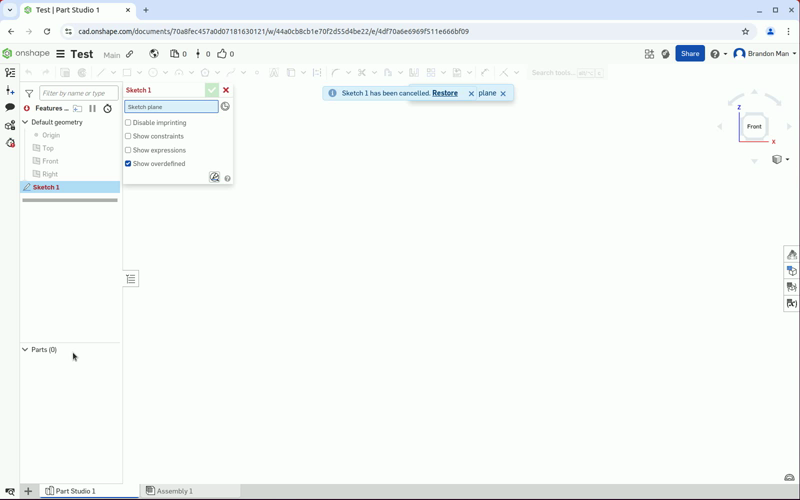
mouse_move(73, 163)
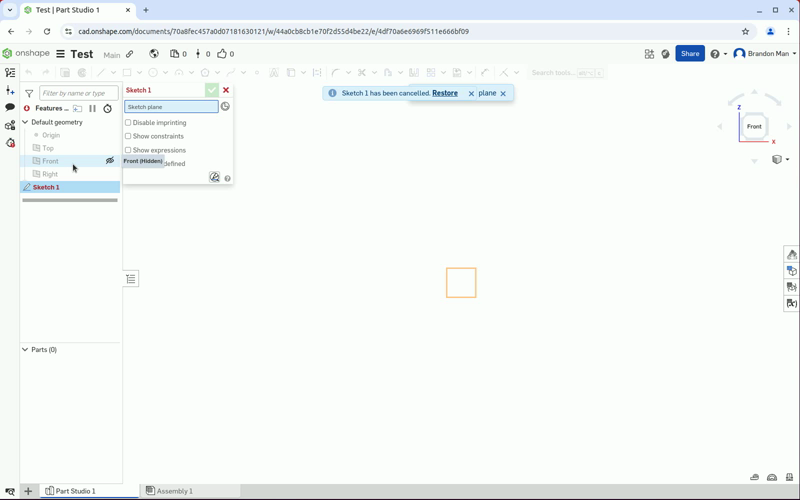
click(73, 163)
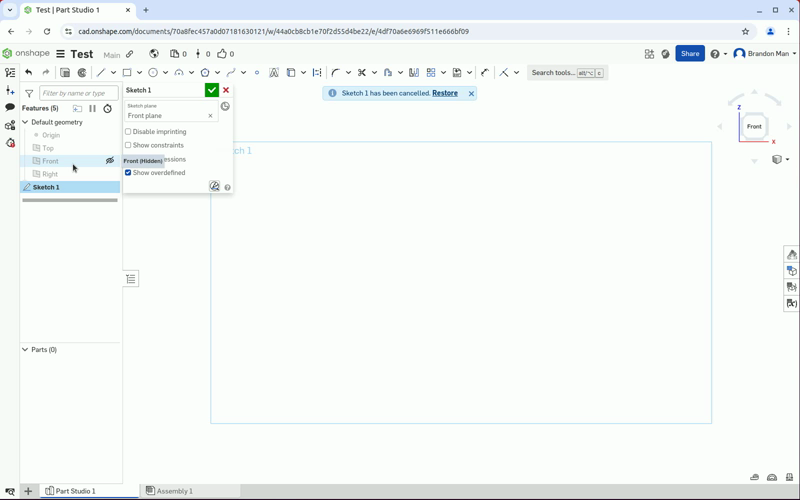
mouse_move(73, 352)
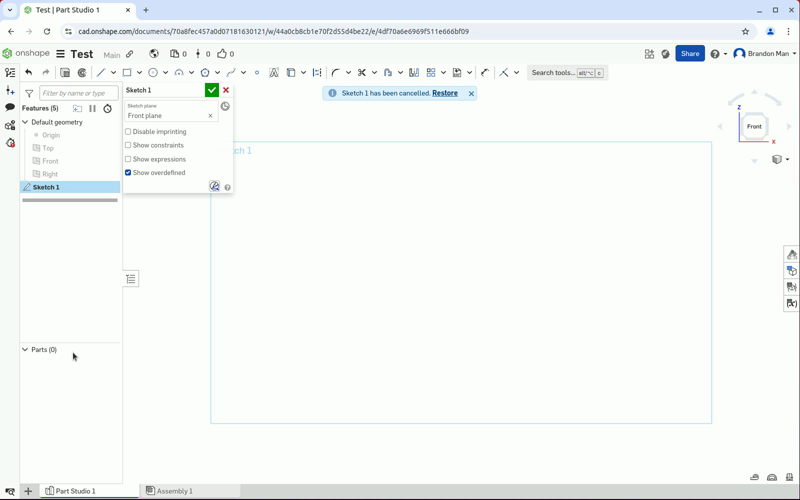
key(y)
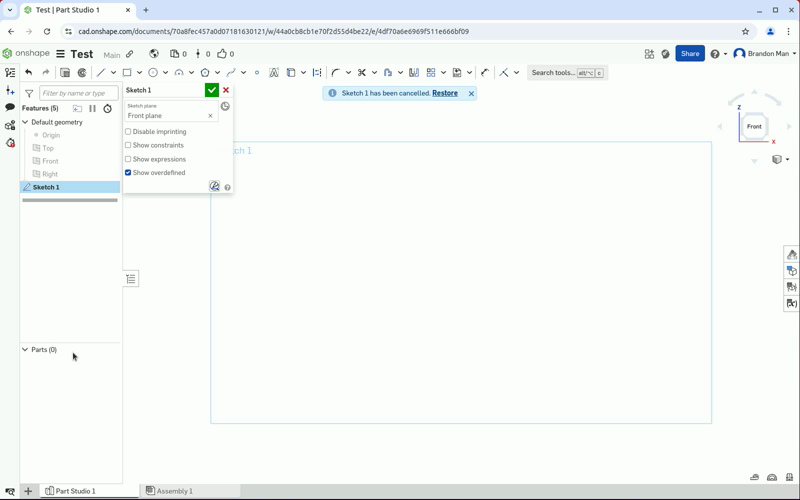
key(l)
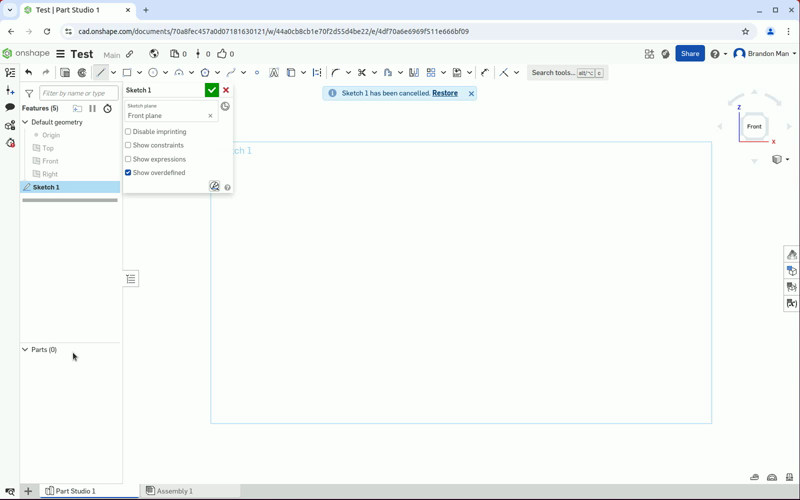
key_down(shift)
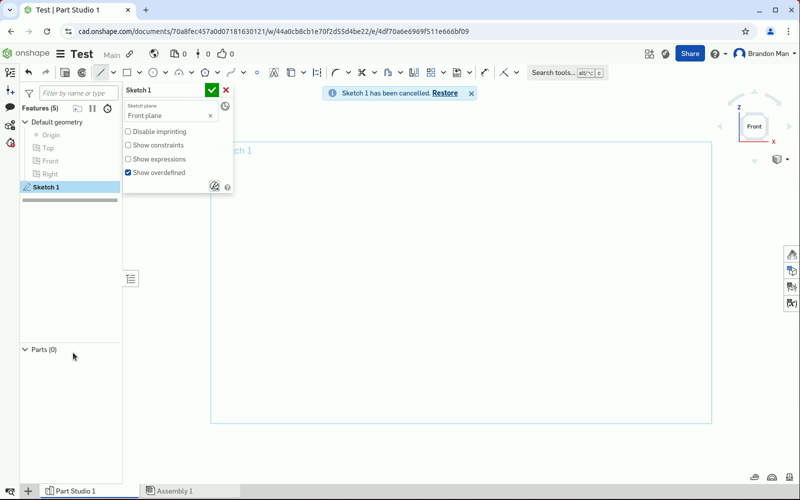
mouse_move(460, 282)
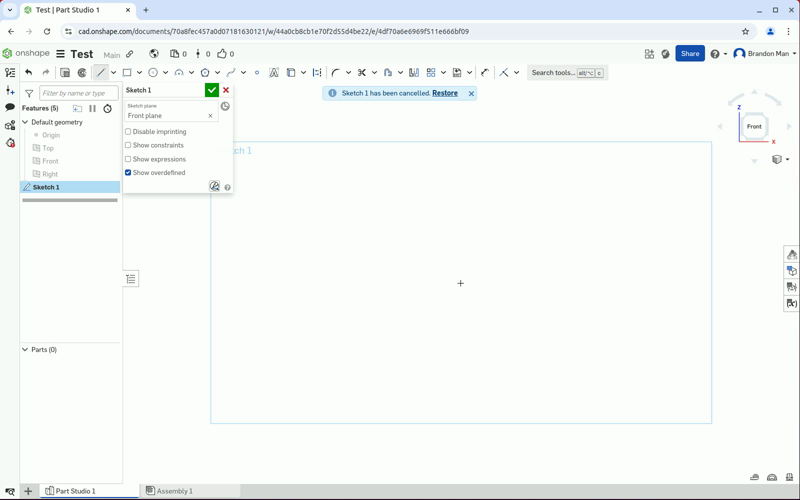
click(460, 282)
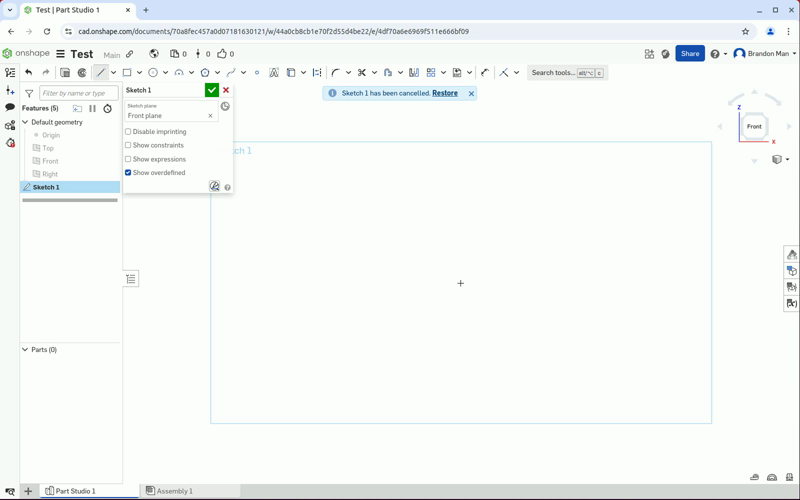
key_up(shift)
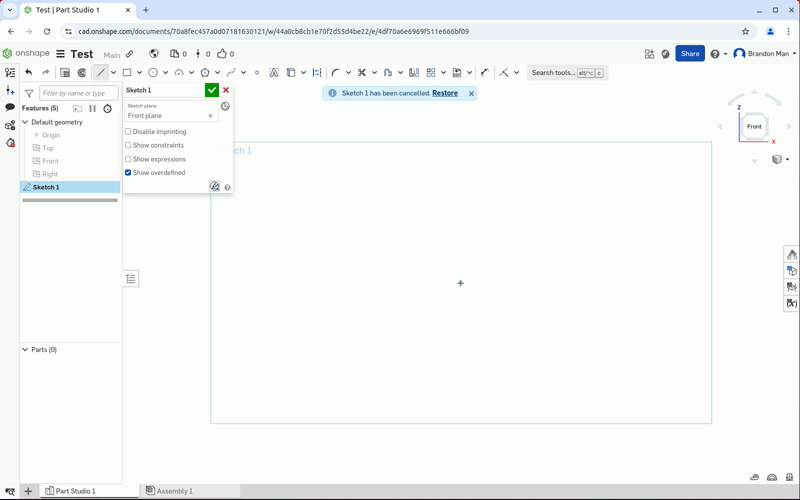
key_down(shift)
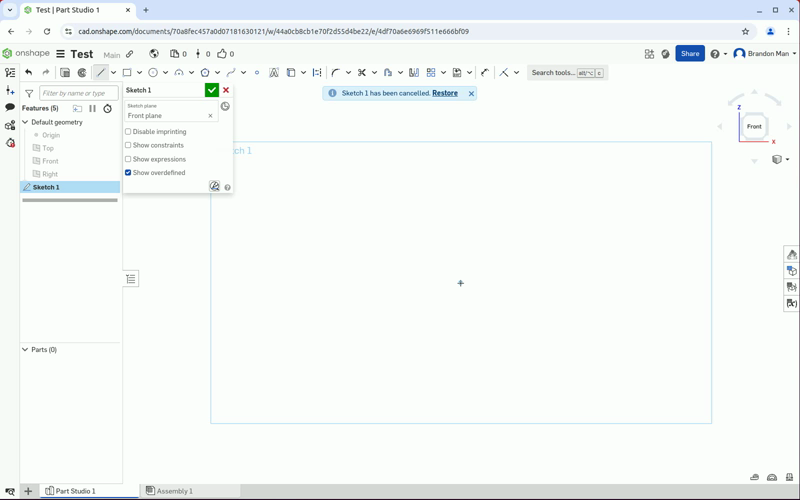
mouse_move(544, 282)
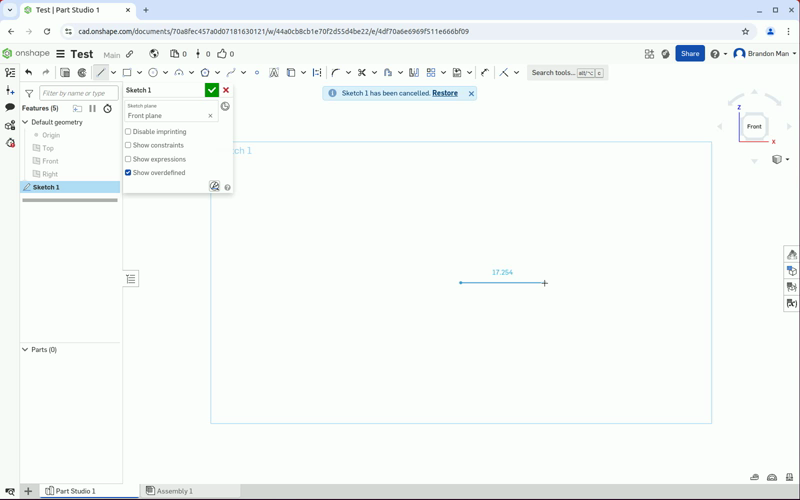
click(544, 282)
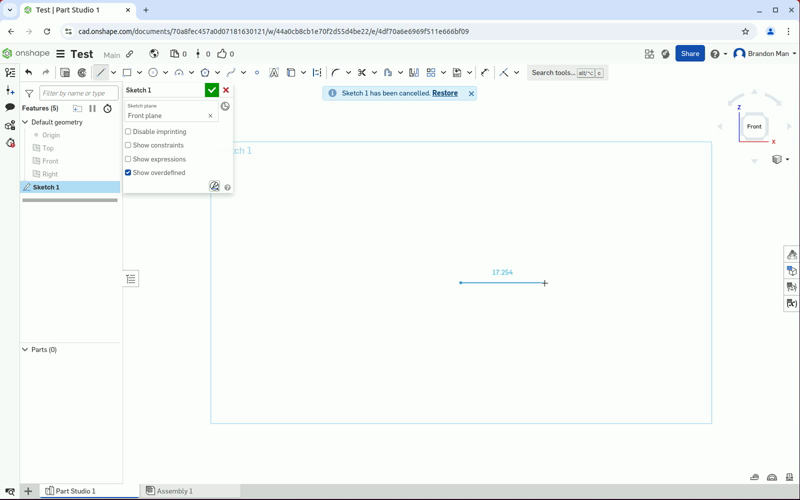
key_up(shift)
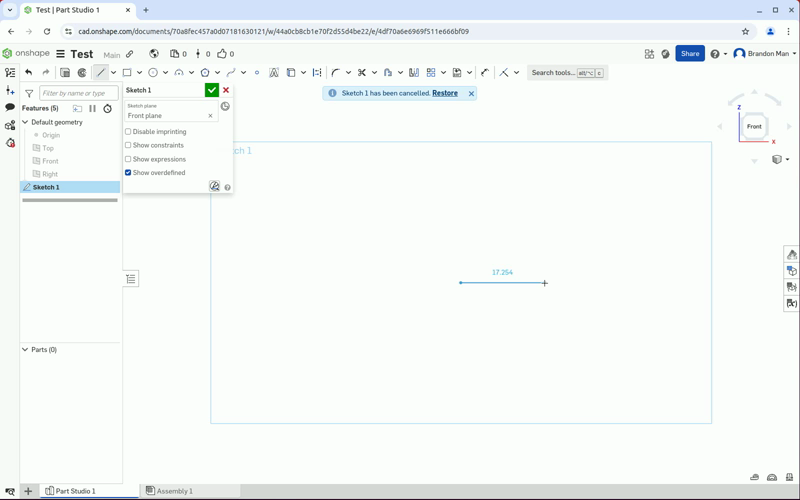
key(esc)
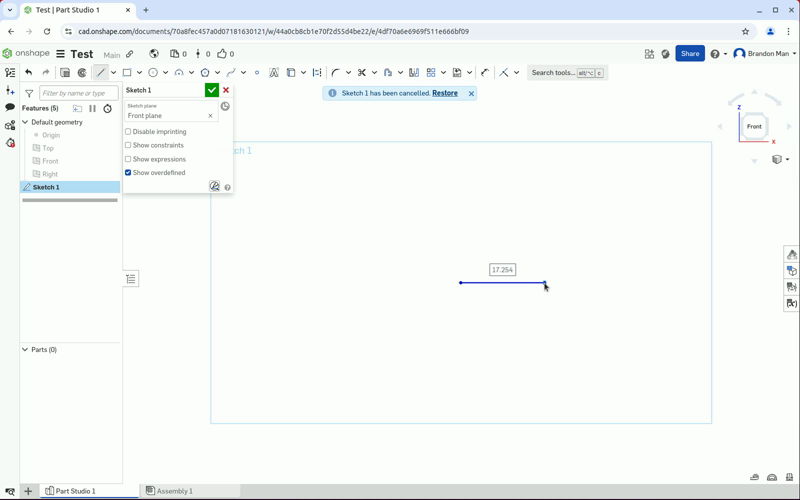
key(a)
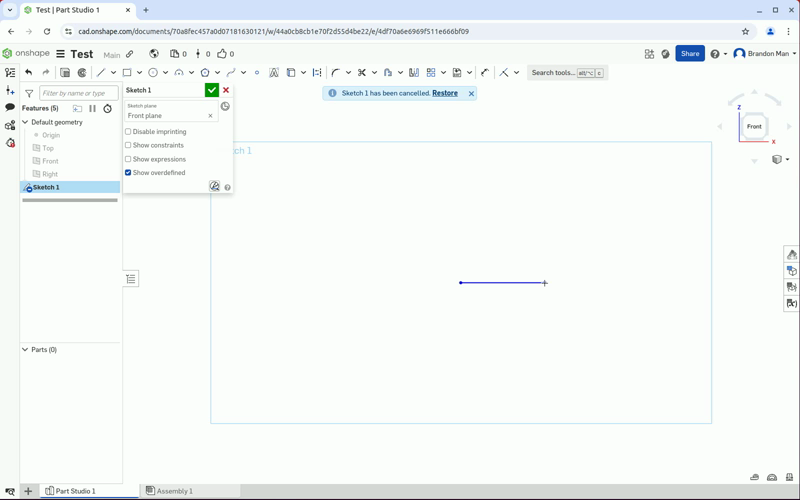
mouse_move(544, 282)
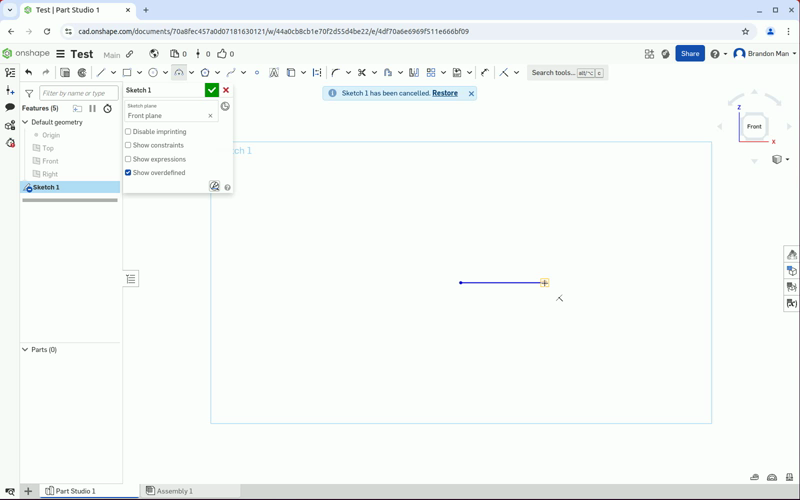
click(544, 282)
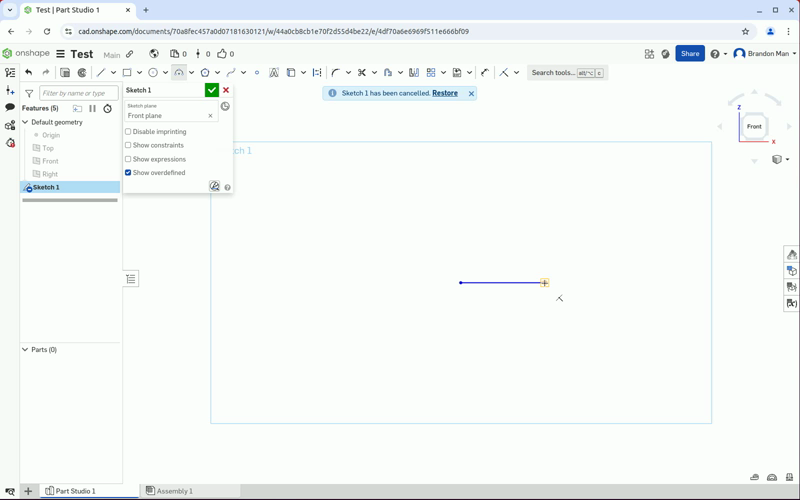
key_down(shift)
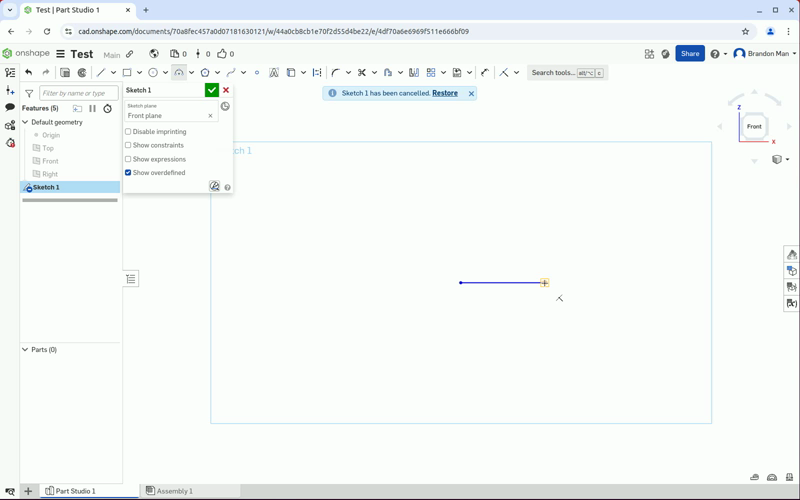
mouse_move(544, 226)
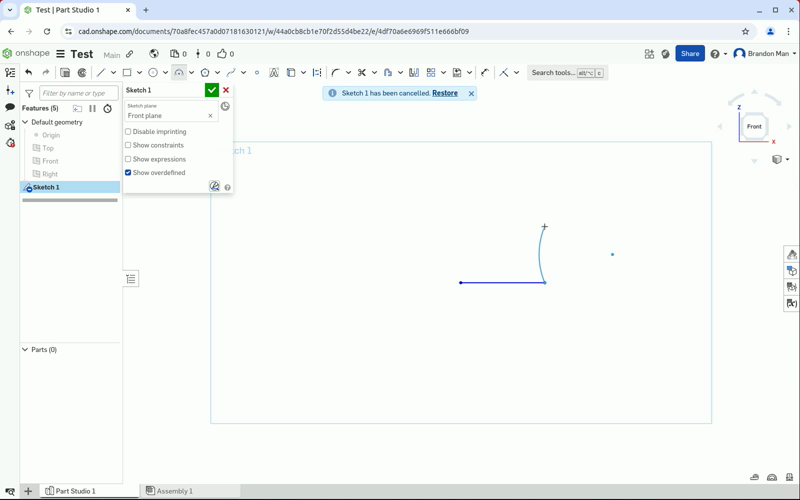
click(544, 226)
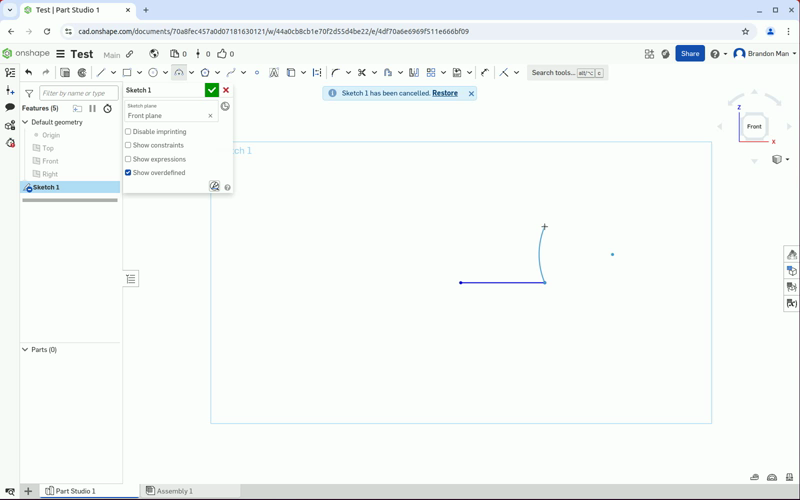
mouse_move(573, 254)
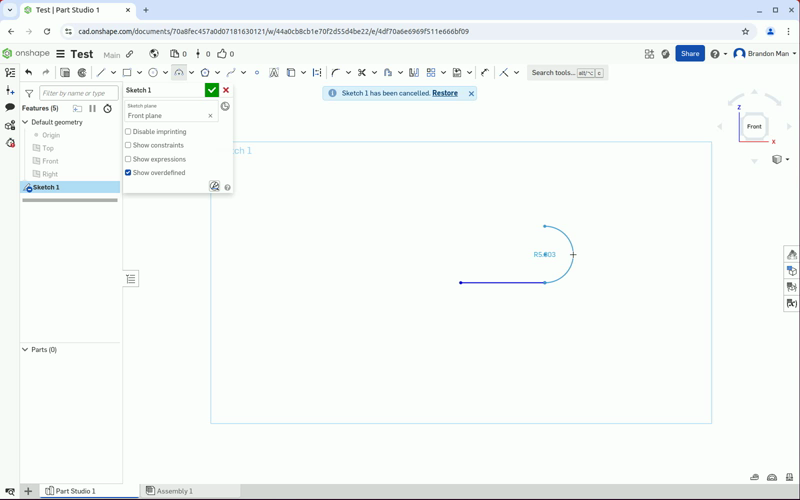
click(573, 254)
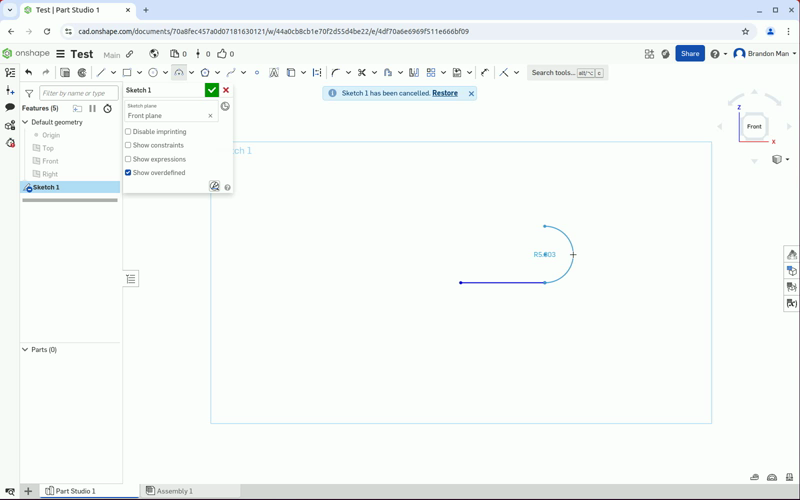
key_up(shift)
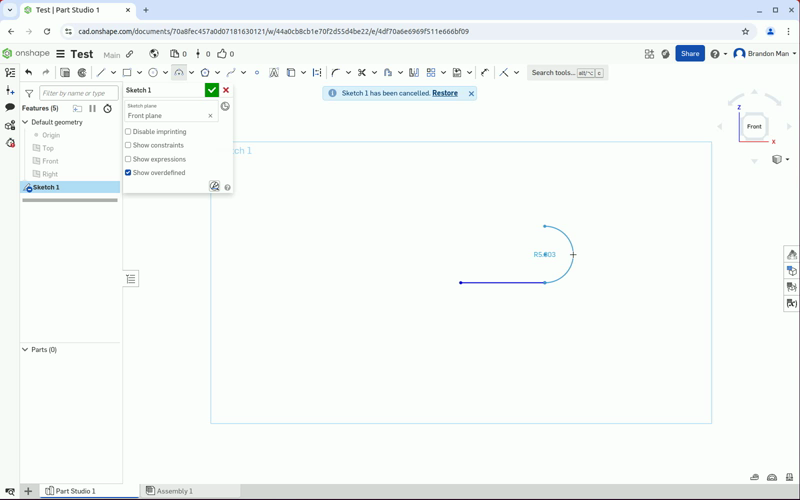
key(esc)
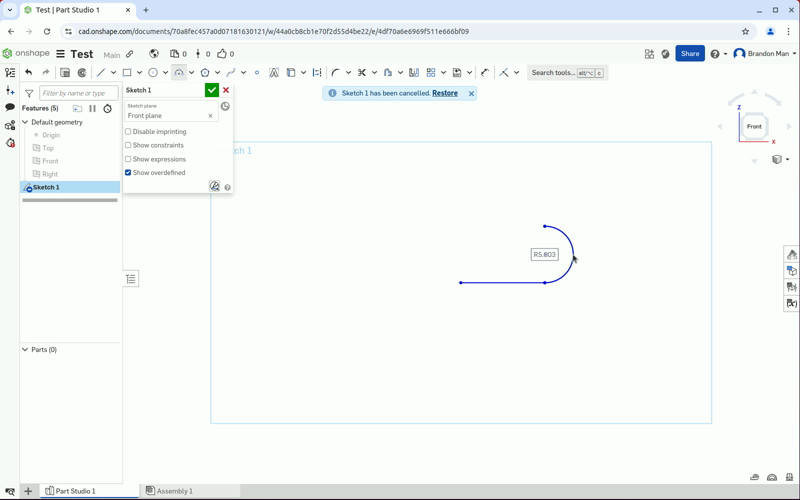
key(l)
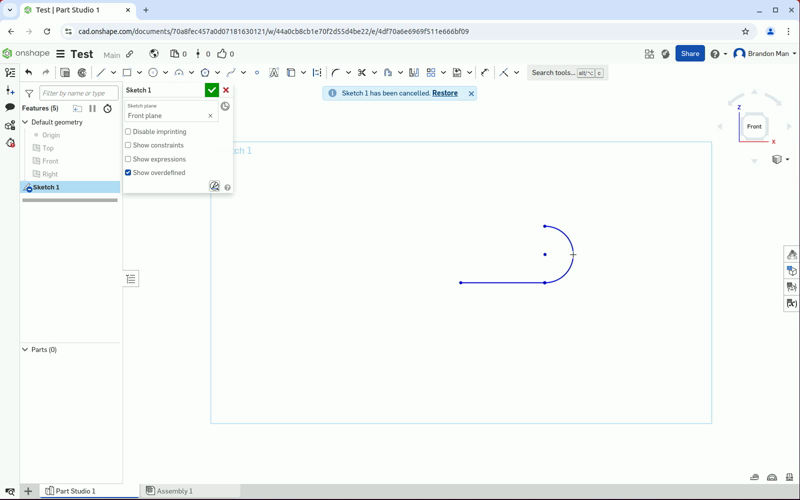
mouse_move(544, 226)
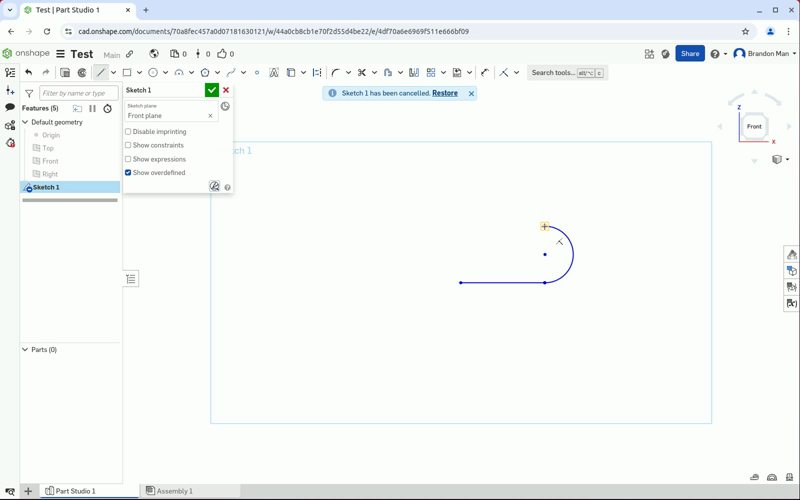
click(544, 226)
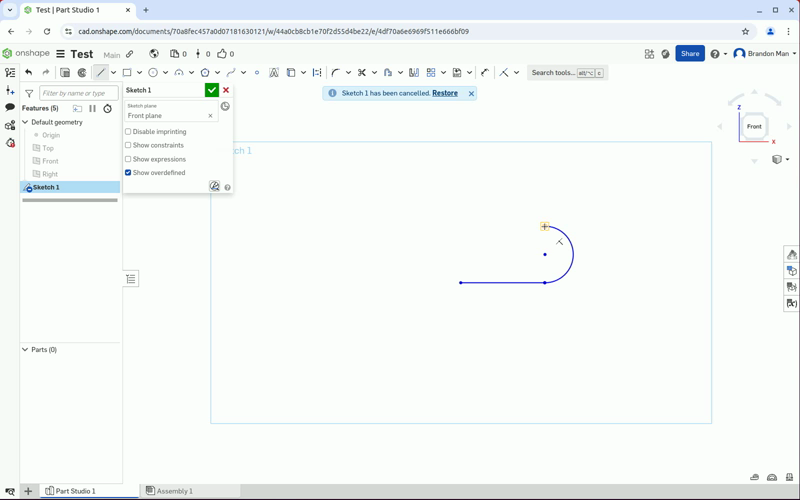
key_down(shift)
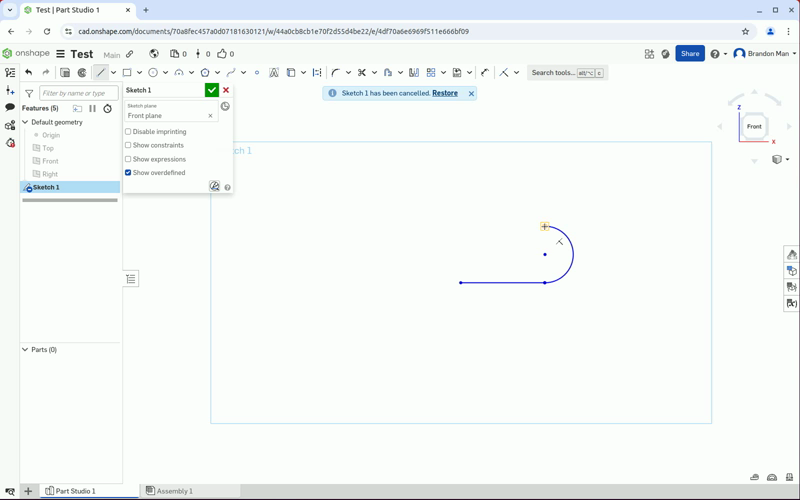
mouse_move(460, 226)
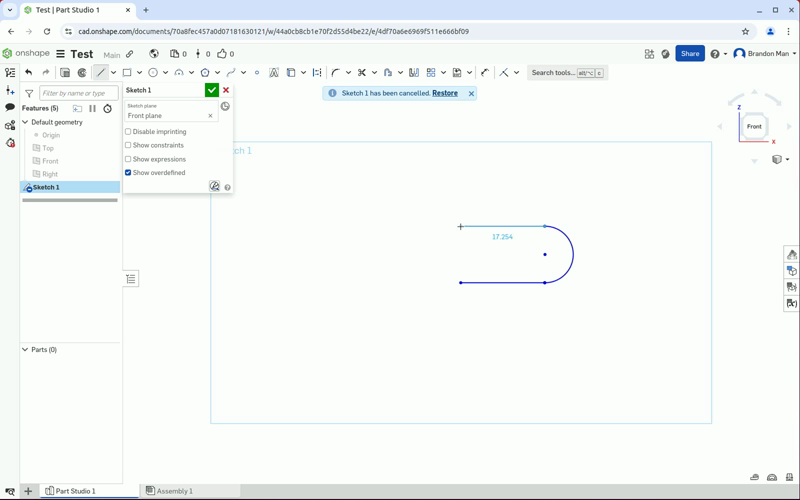
click(460, 226)
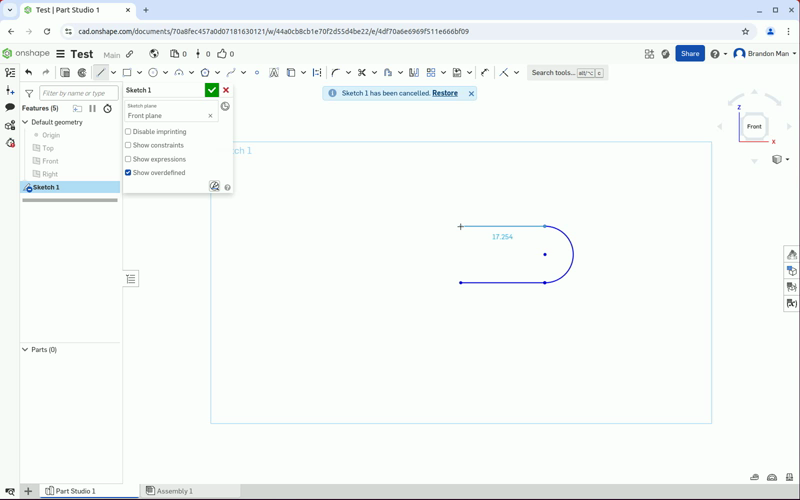
key_up(shift)
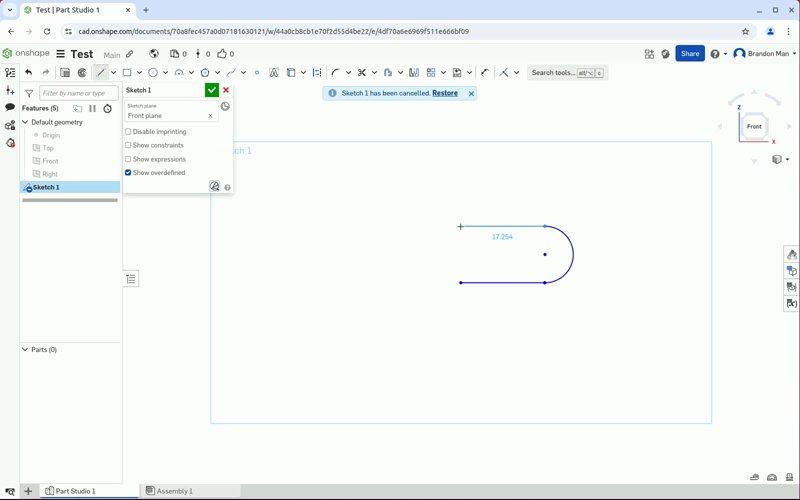
key(esc)
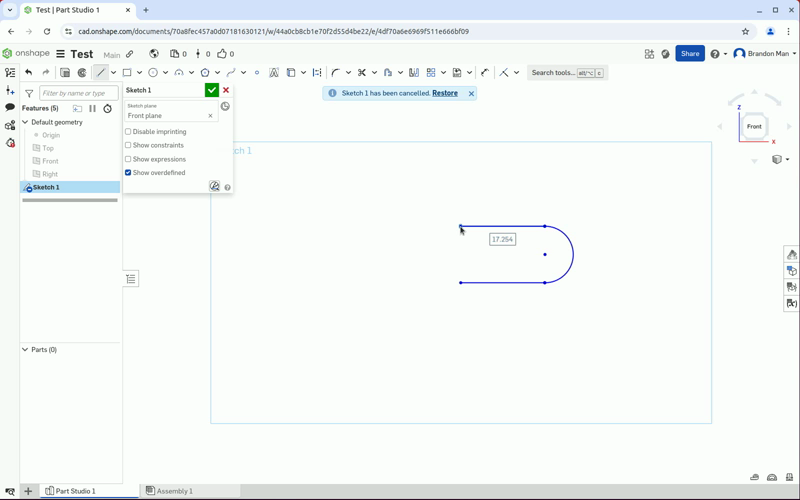
key(a)
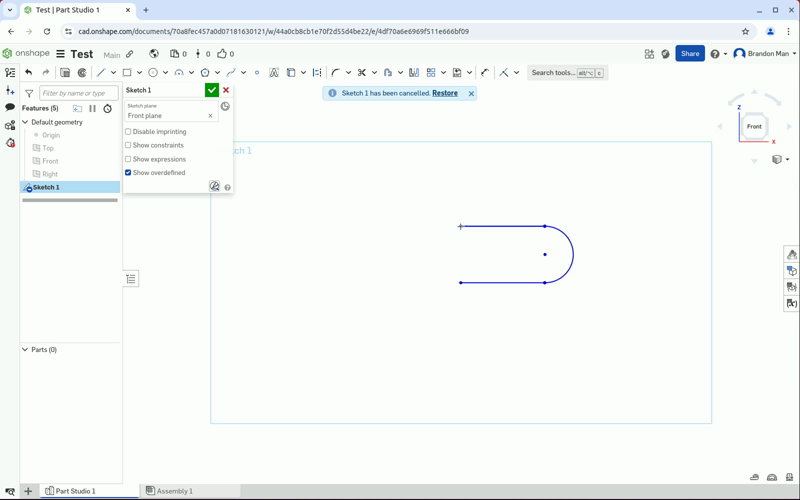
mouse_move(460, 226)
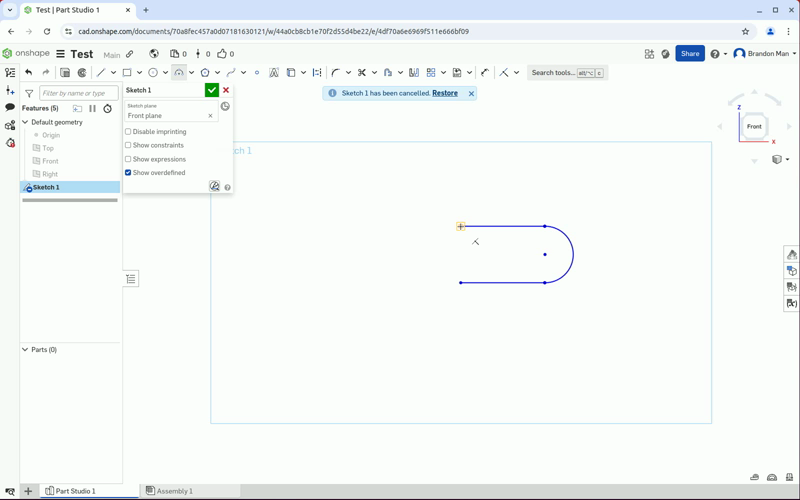
click(460, 226)
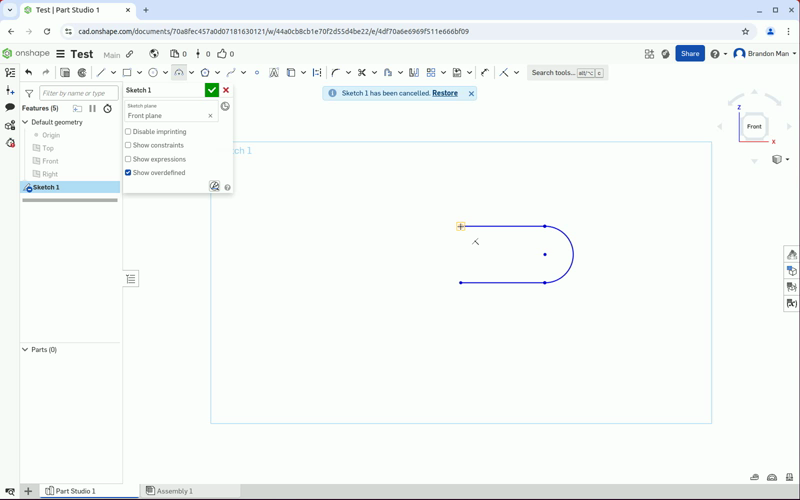
mouse_move(460, 282)
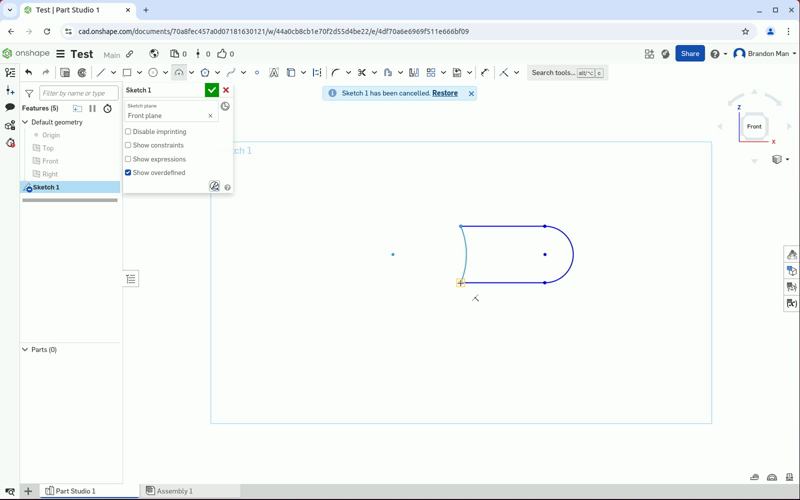
click(460, 282)
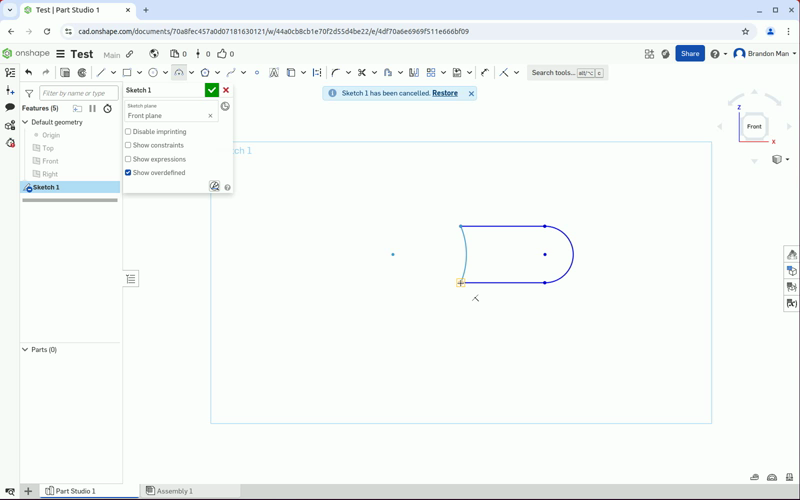
key_down(shift)
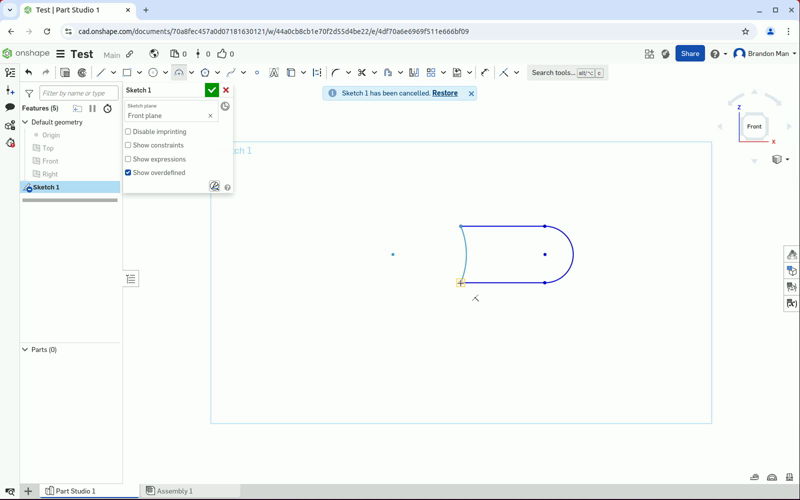
mouse_move(432, 254)
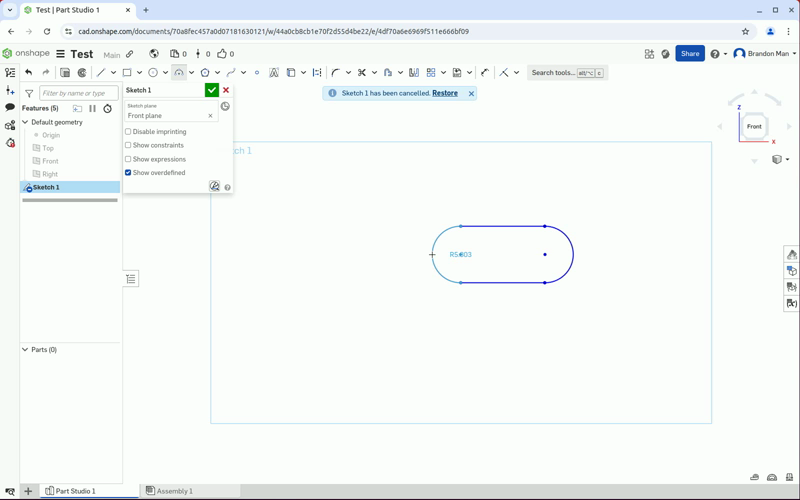
click(432, 254)
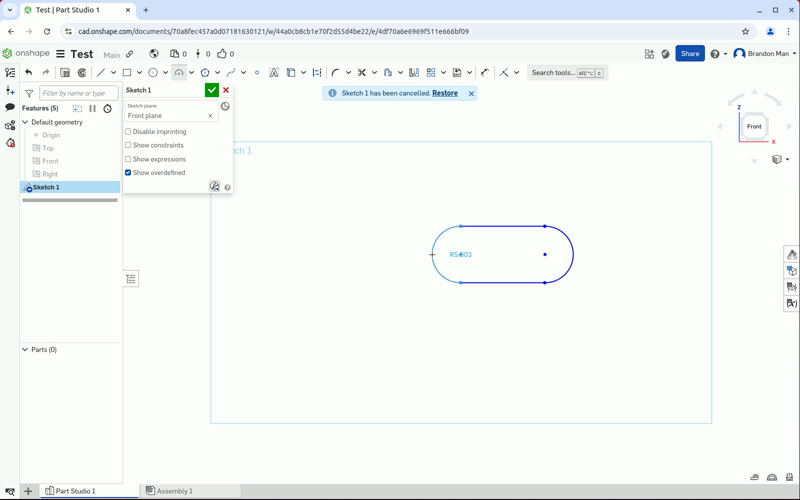
key_up(shift)
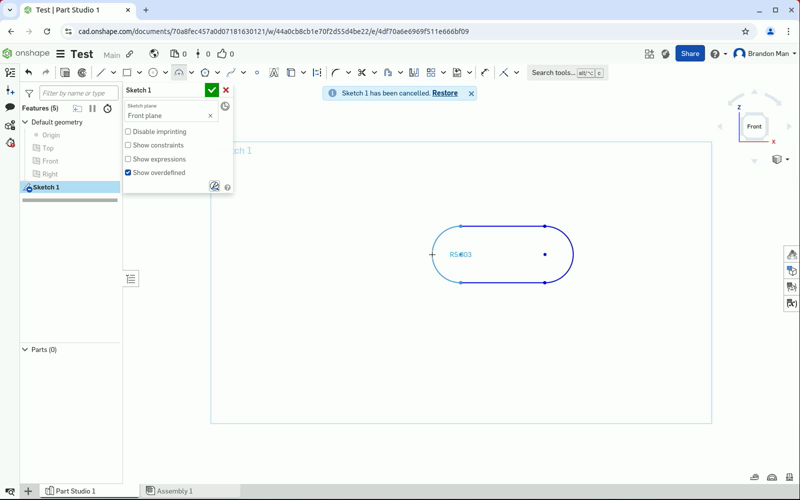
key(esc)
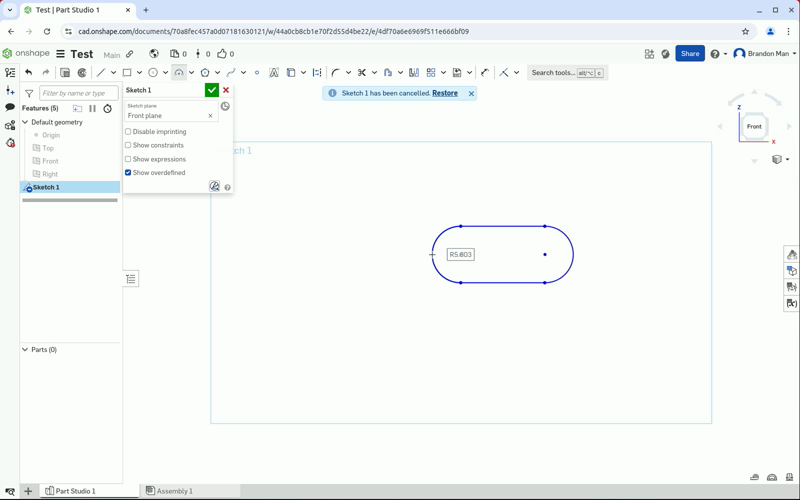
mouse_move(542, 254)
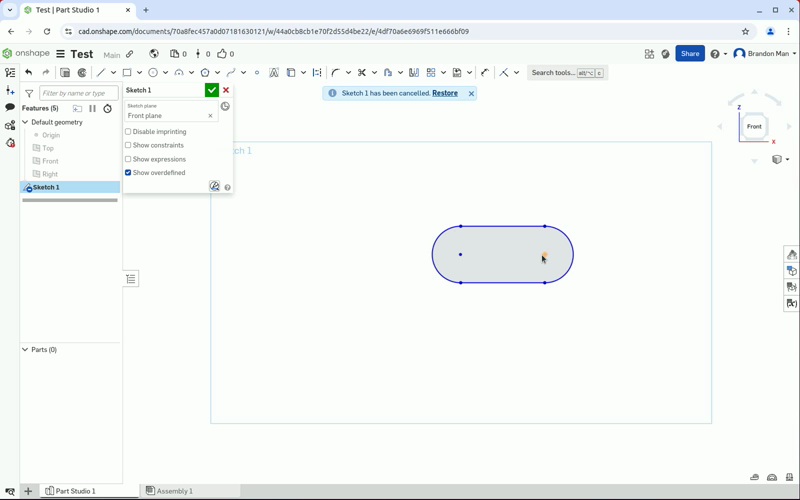
click(542, 254)
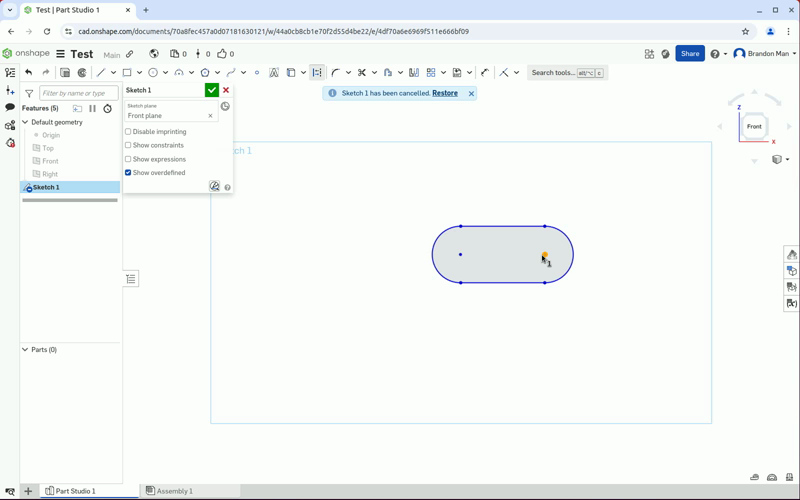
mouse_move(73, 352)
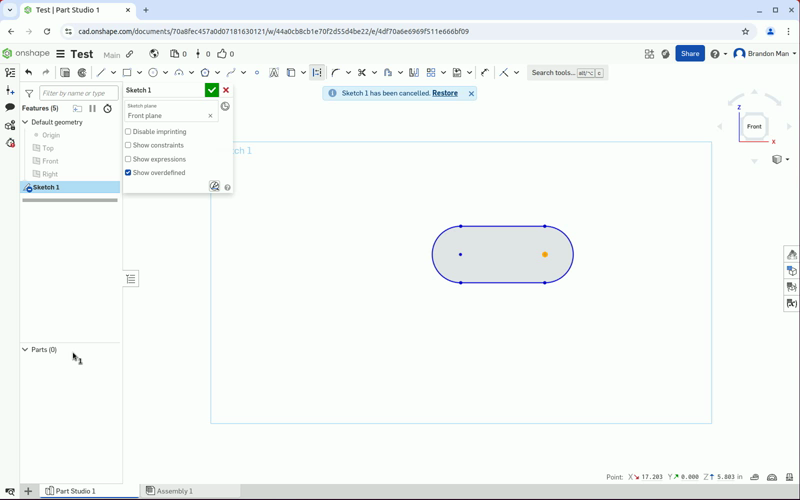
key(shift+y)
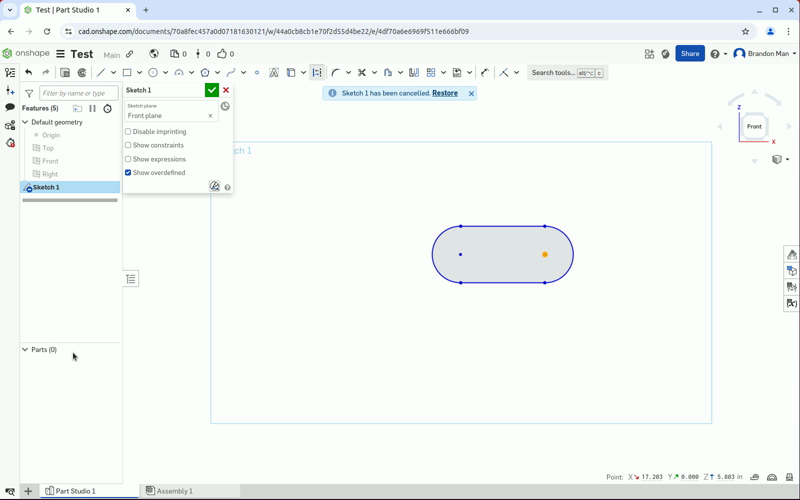
key(shift+e)
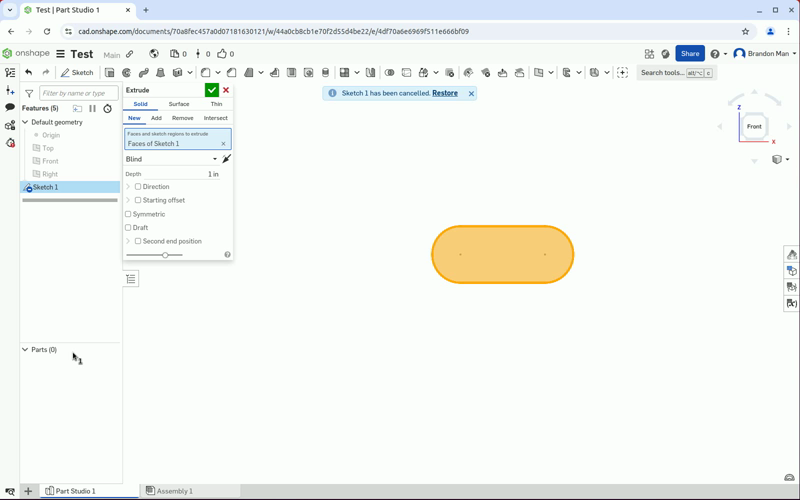
mouse_move(143, 106)
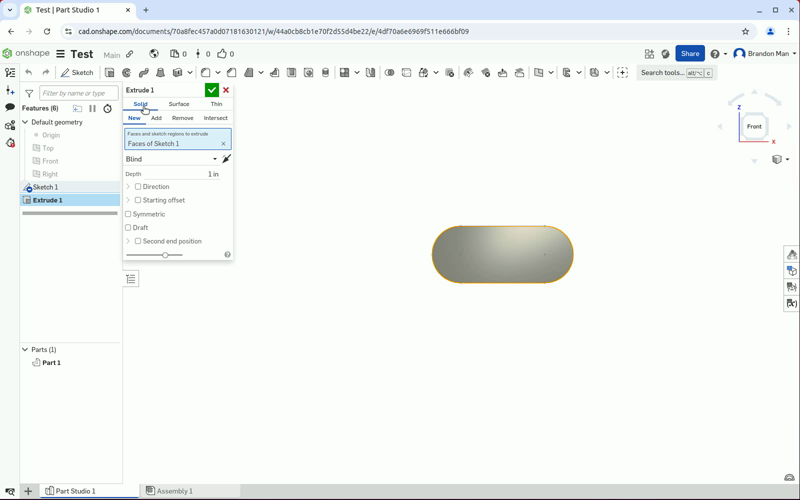
click(143, 106)
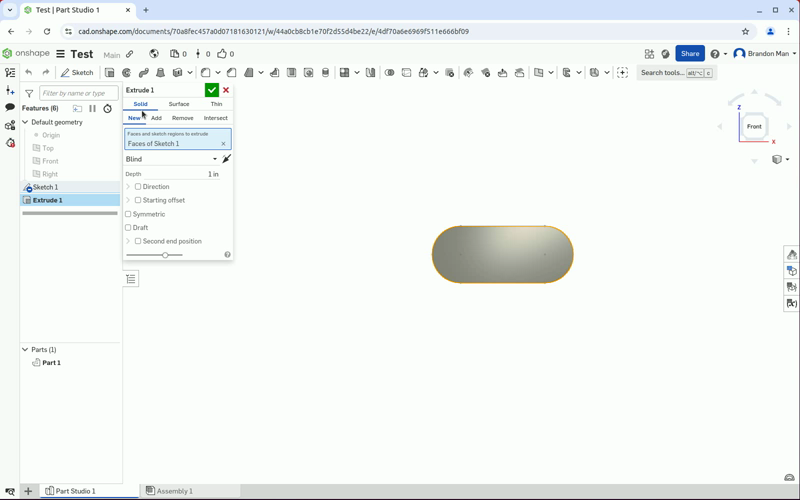
mouse_move(137, 120)
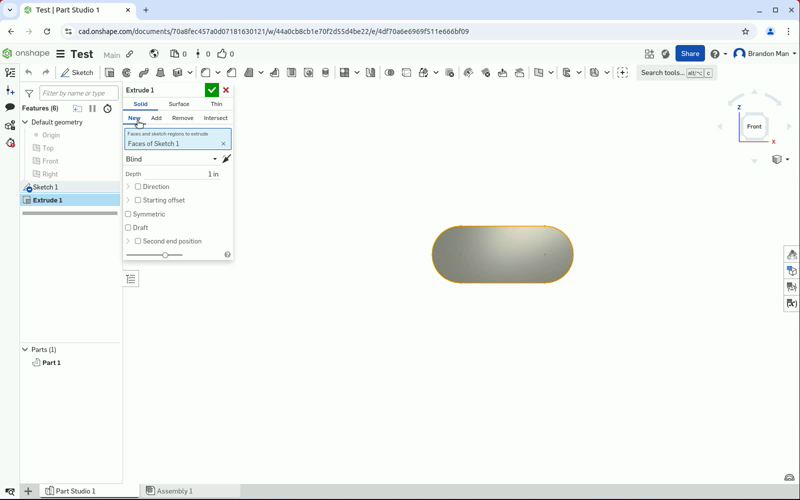
click(137, 120)
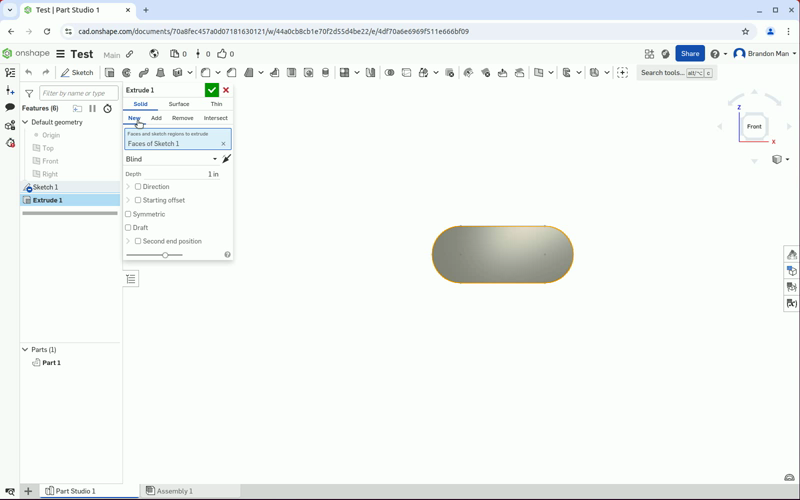
key(tab, 4)
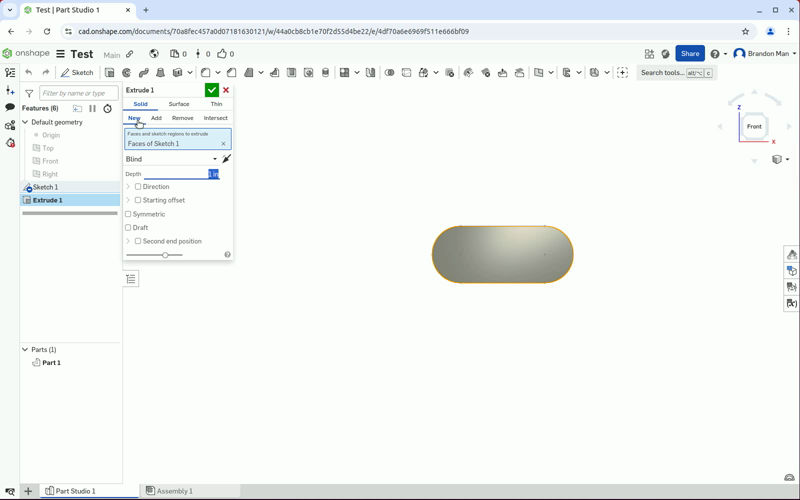
text(2.889)
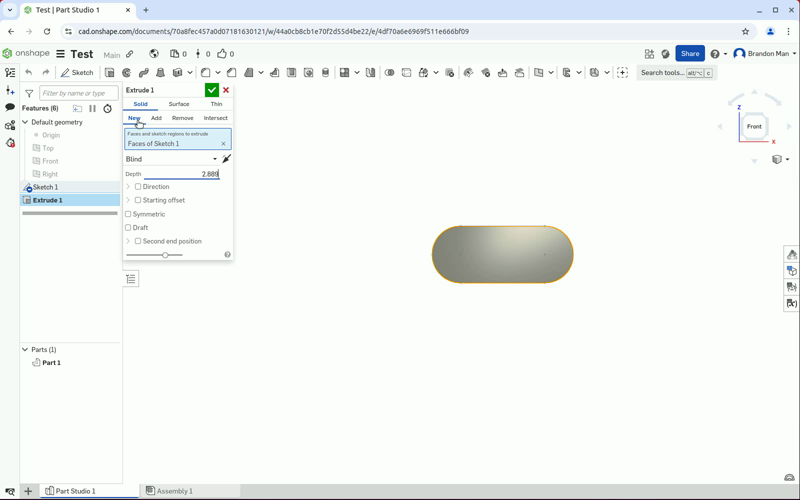
key(enter)
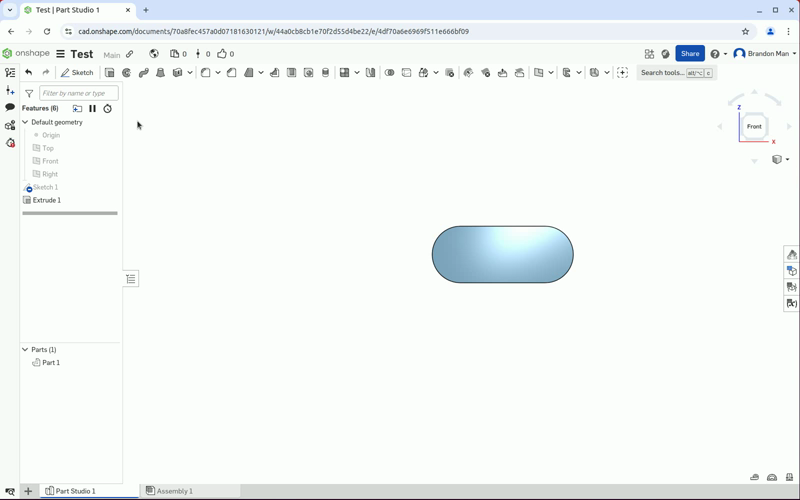
key(shift+h)
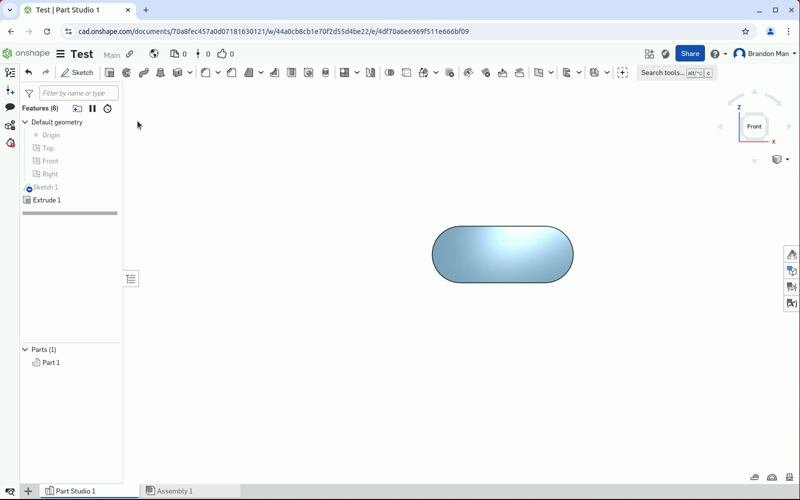
key(shift+h)
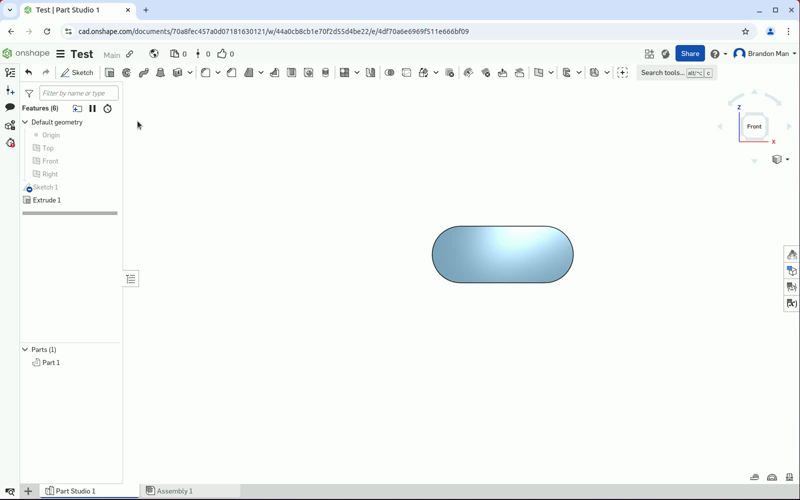
mouse_move(73, 189)
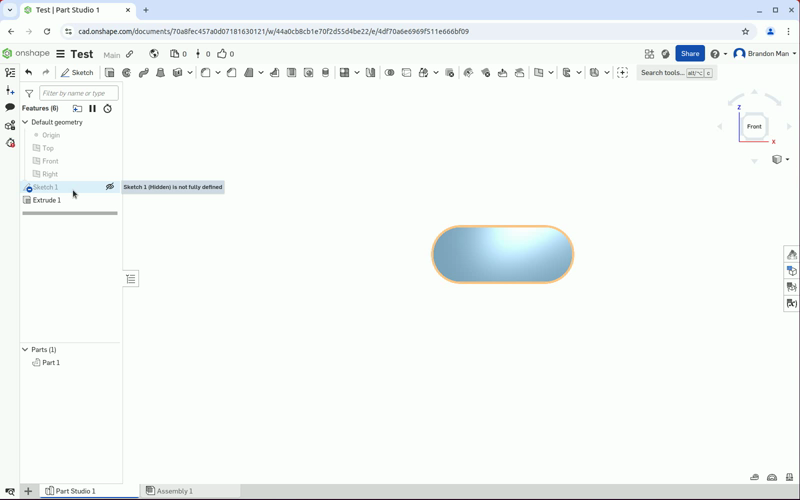
click(73, 189)
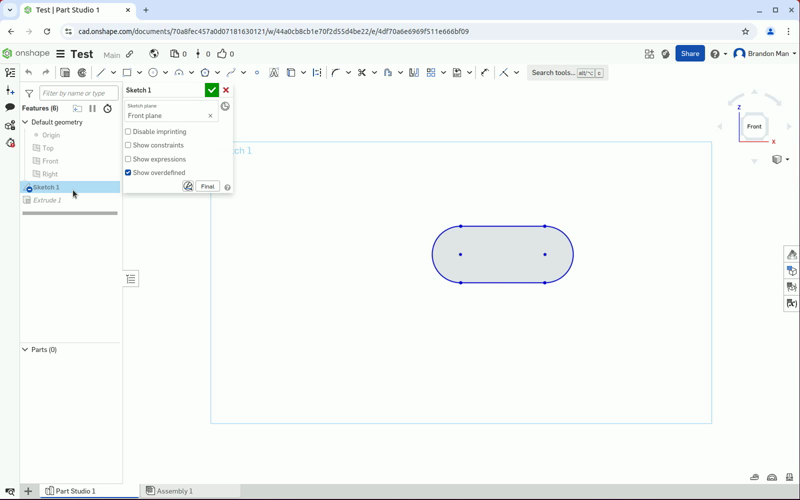
mouse_move(229, 92)
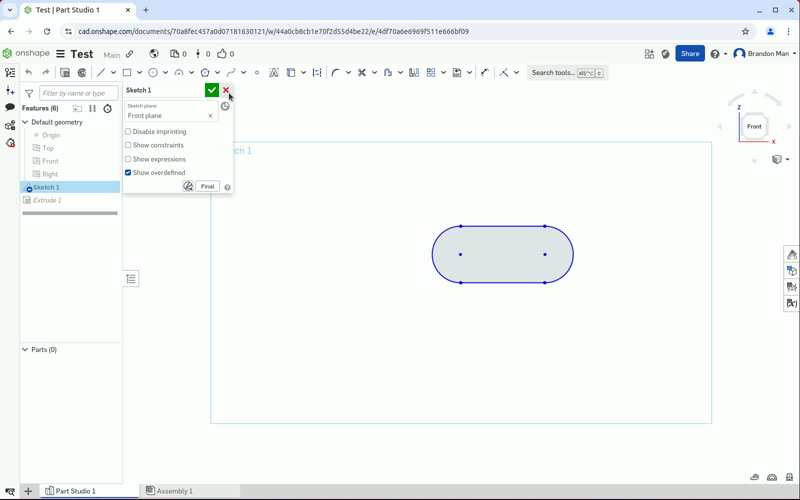
click(229, 92)
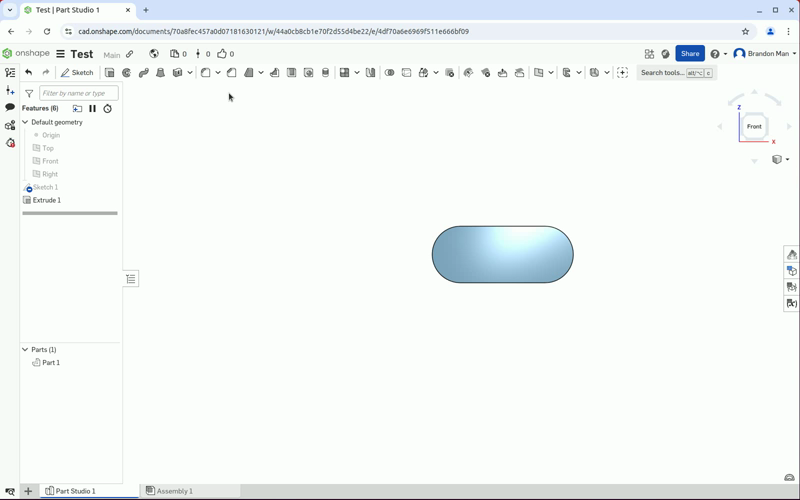
mouse_move(541, 75)
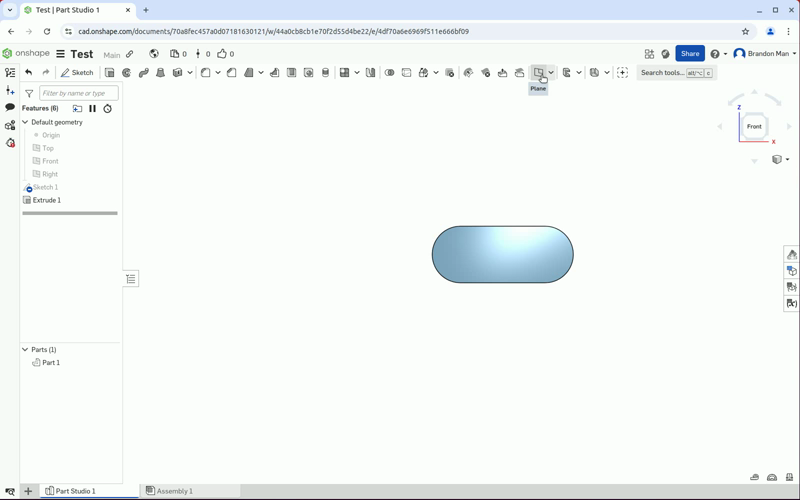
click(541, 75)
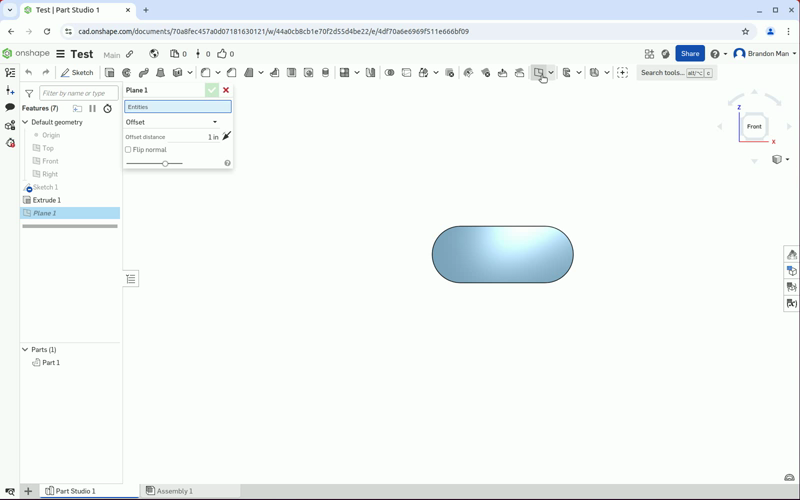
mouse_move(73, 163)
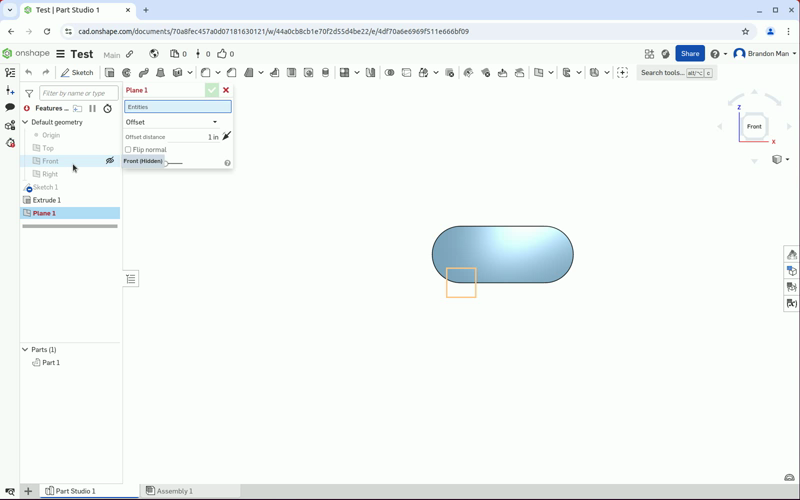
click(73, 163)
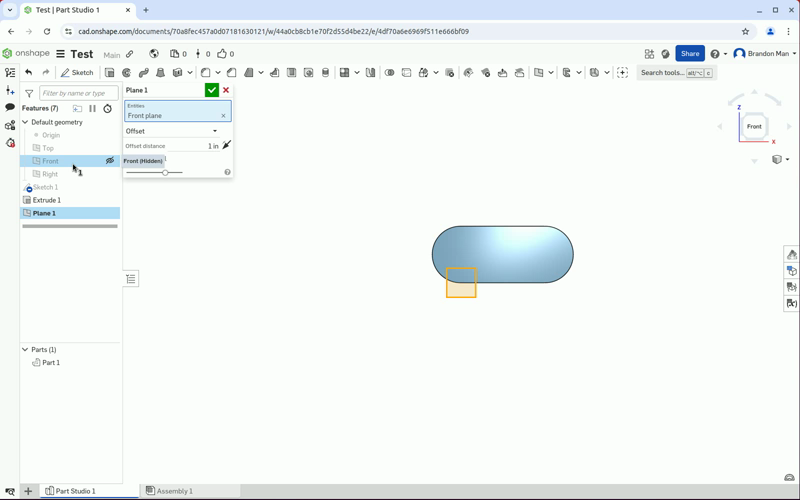
key(tab, 2)
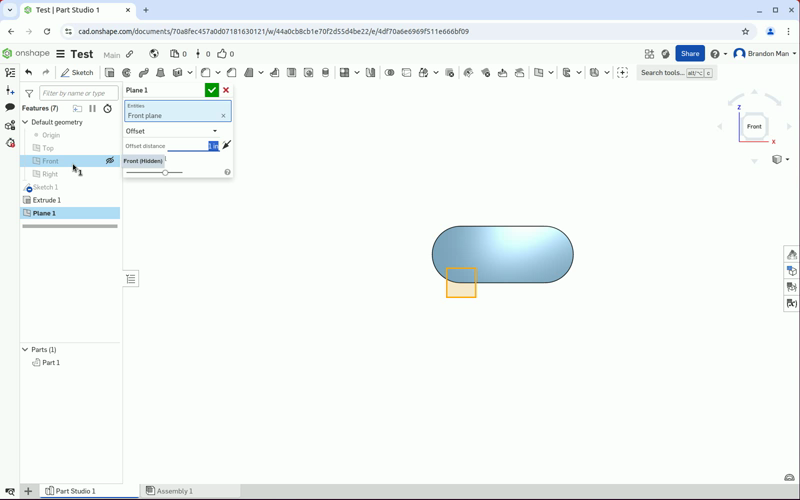
text(2.896)
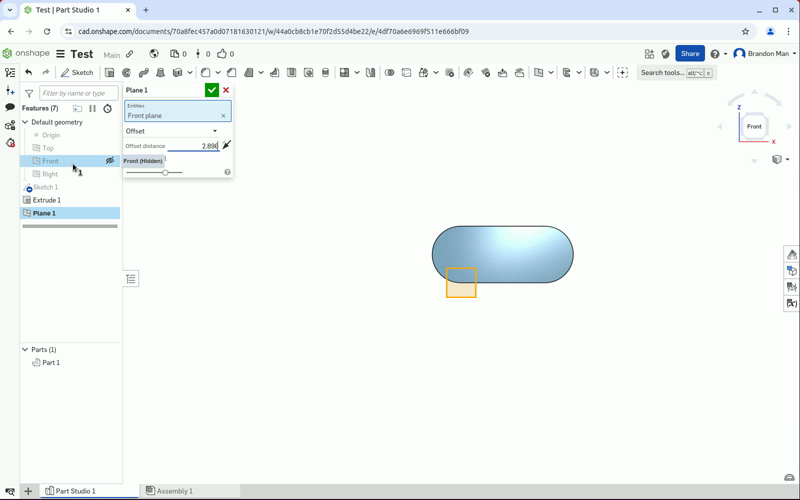
key(enter, 2)
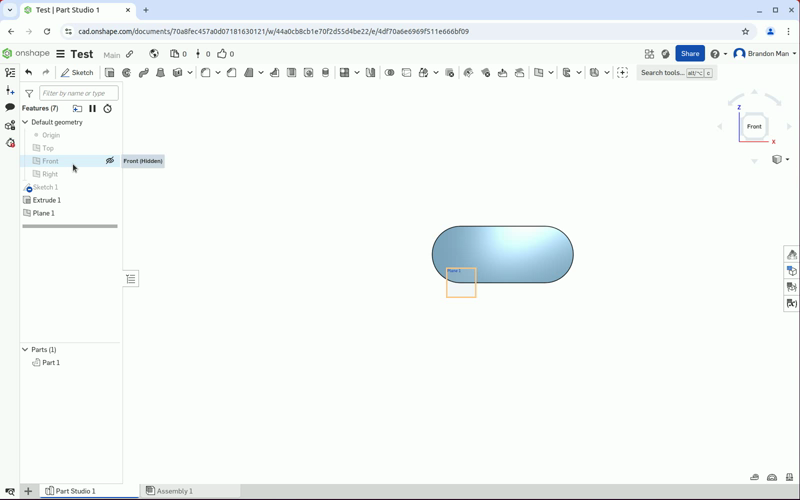
key(shift+s)
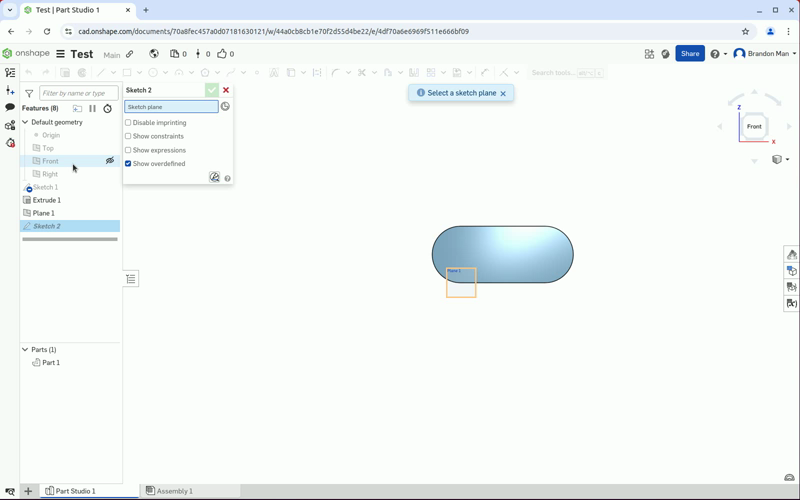
mouse_move(73, 215)
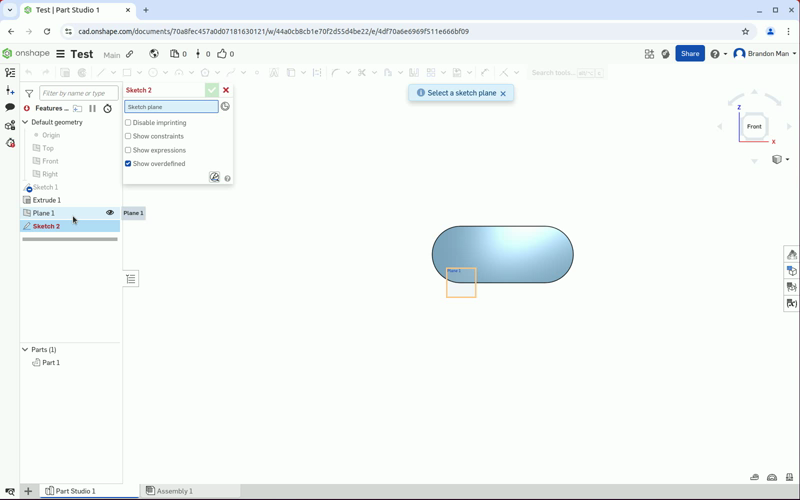
click(73, 215)
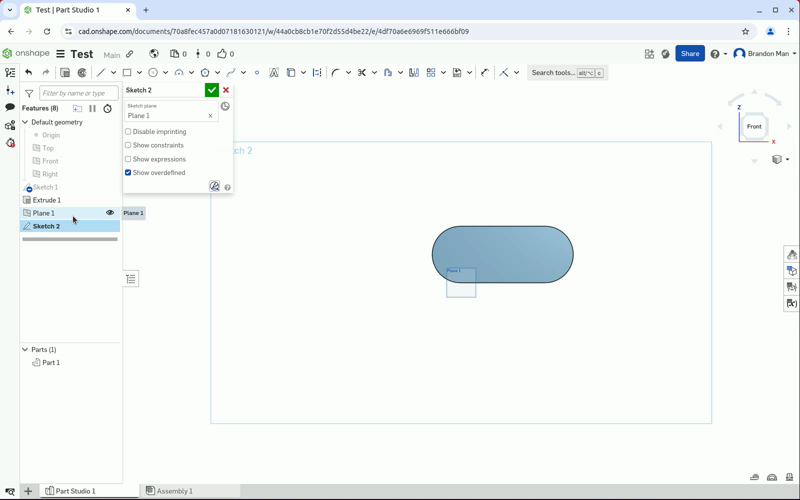
mouse_move(73, 352)
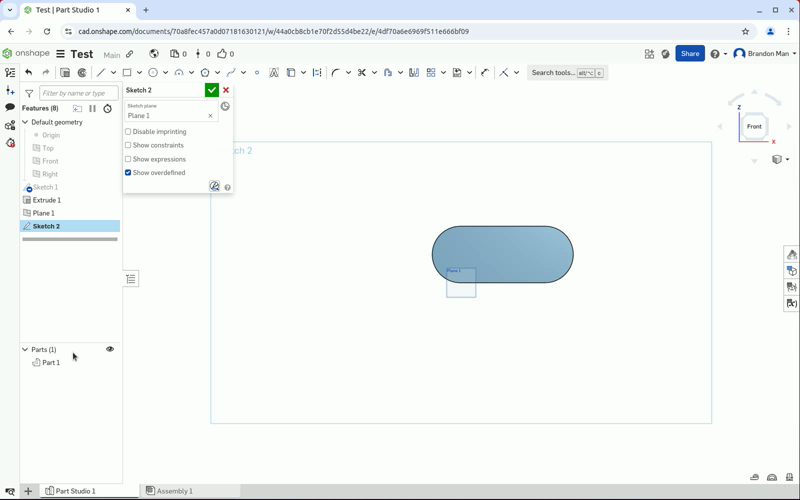
key(y)
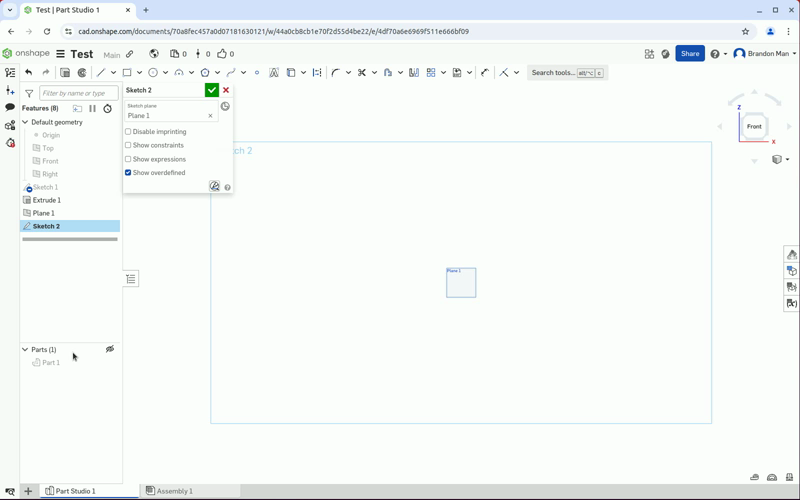
key(c)
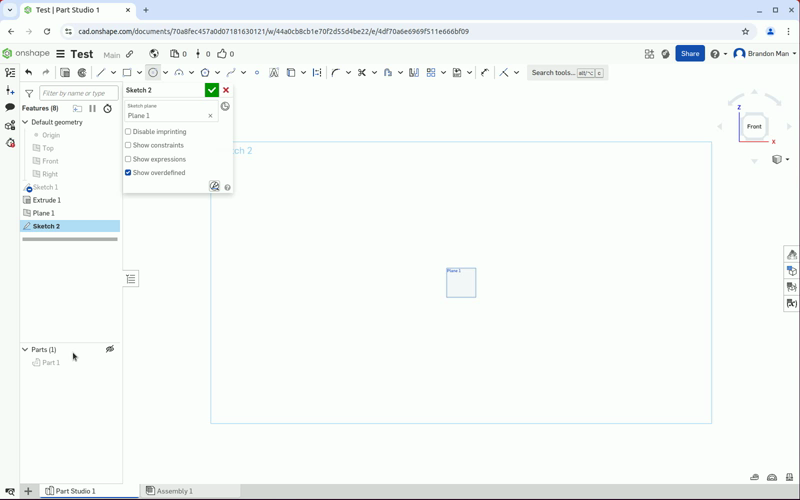
key_down(shift)
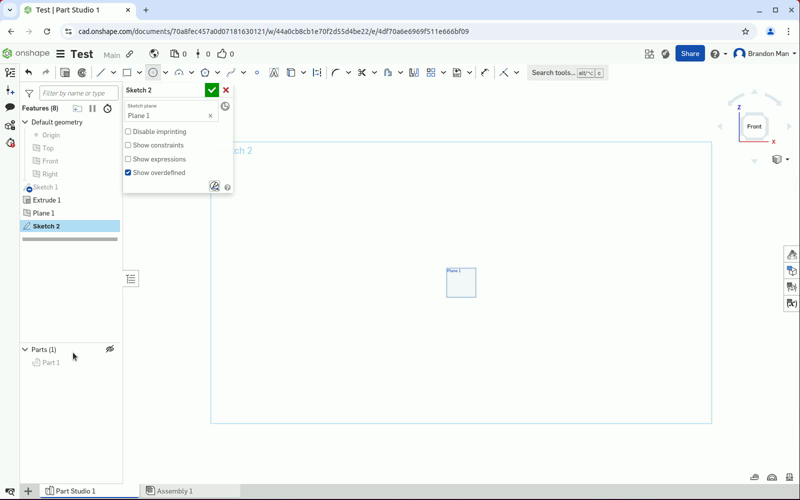
mouse_move(545, 254)
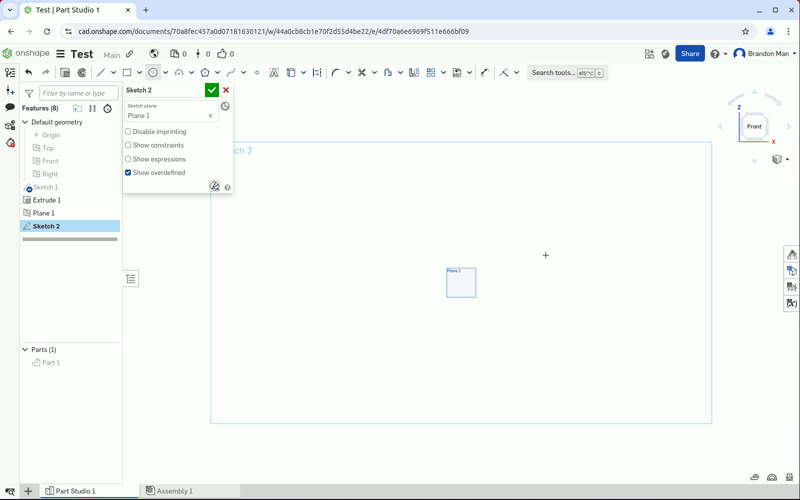
click(545, 254)
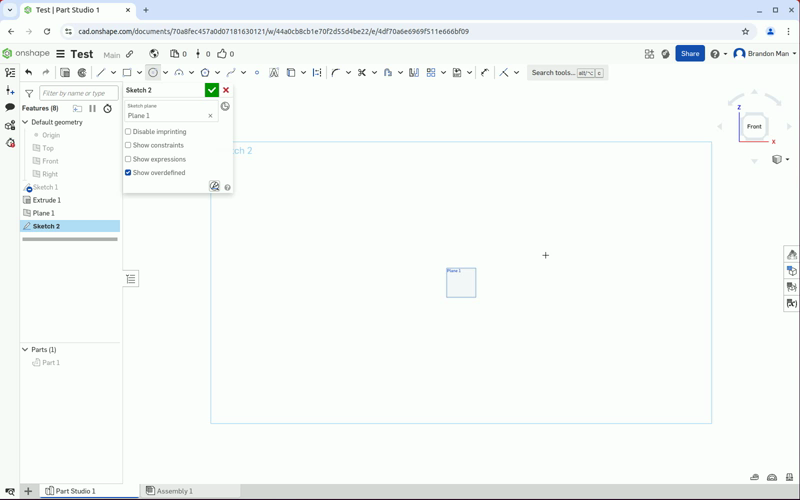
key_up(shift)
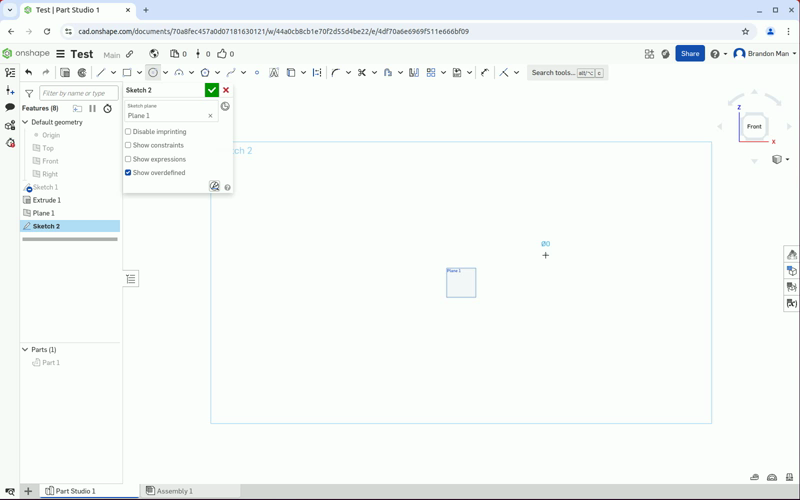
mouse_move(560, 254)
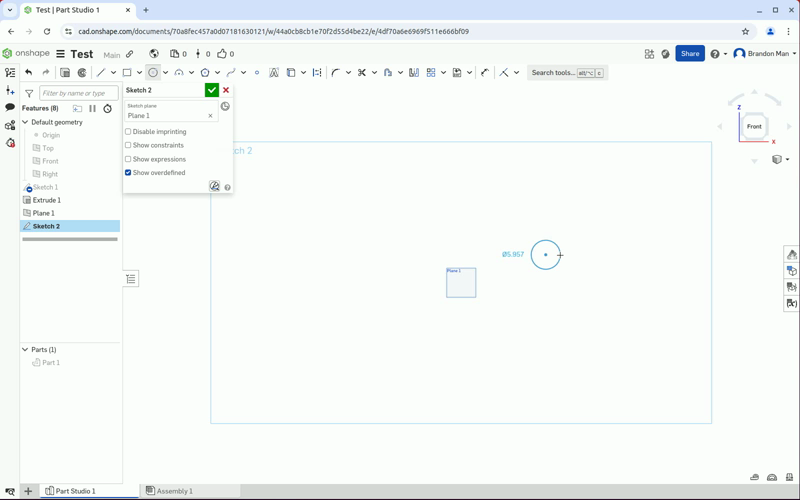
click(560, 254)
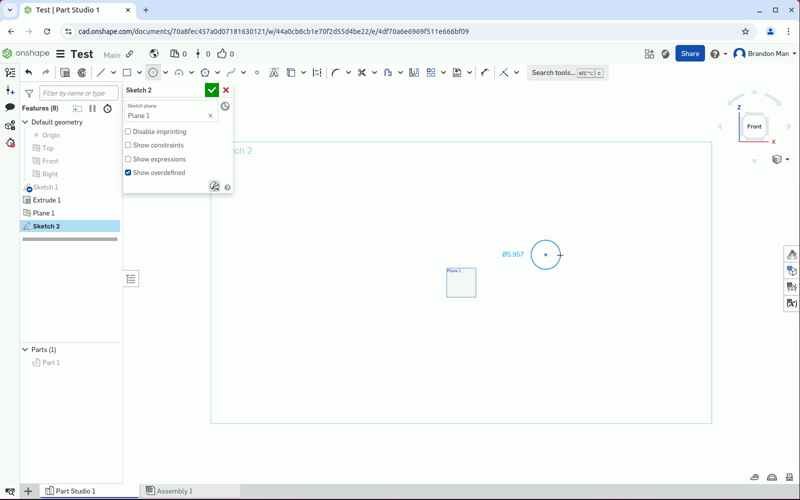
key(esc)
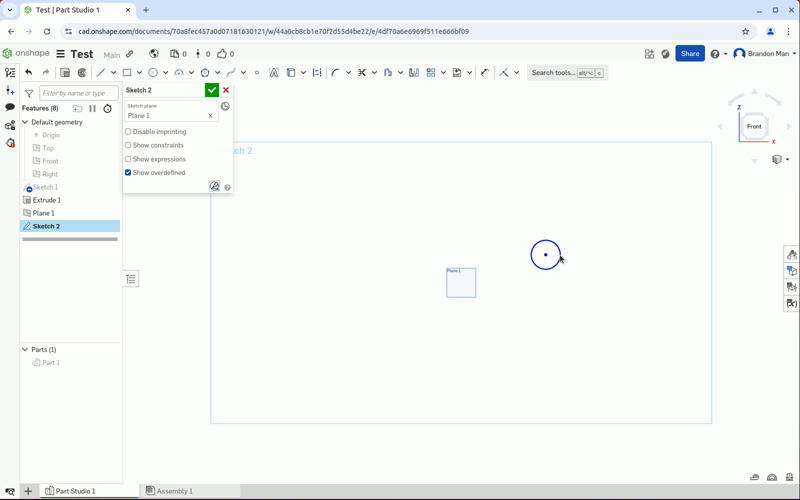
mouse_move(537, 252)
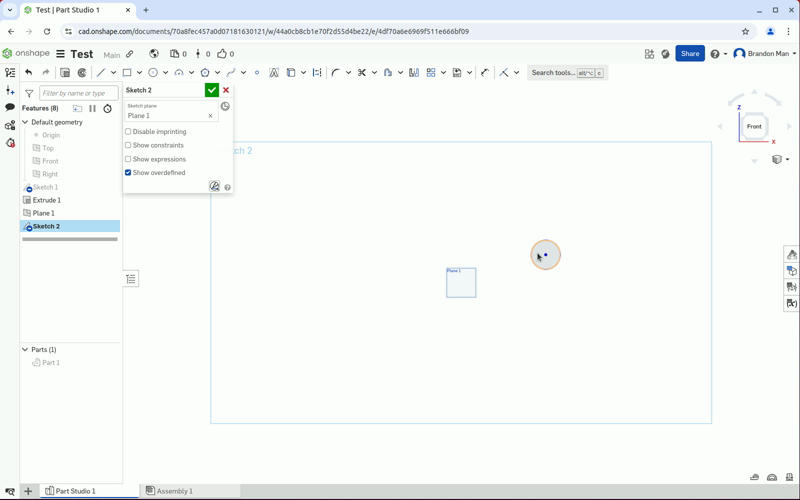
scroll(6)
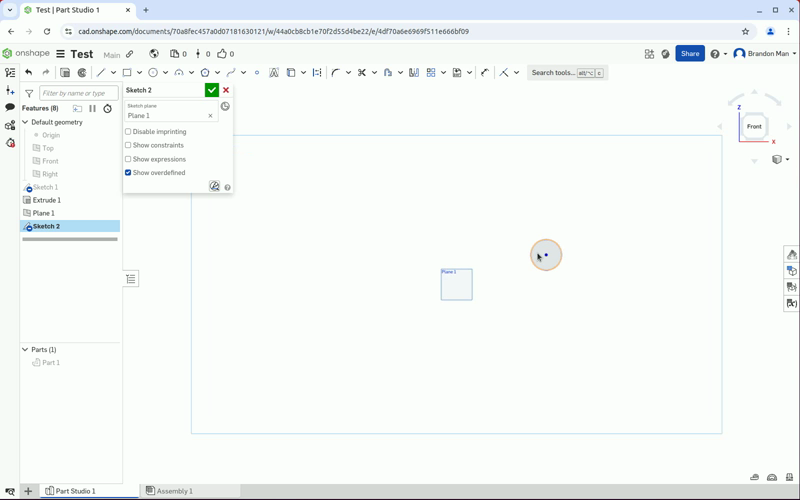
scroll(6)
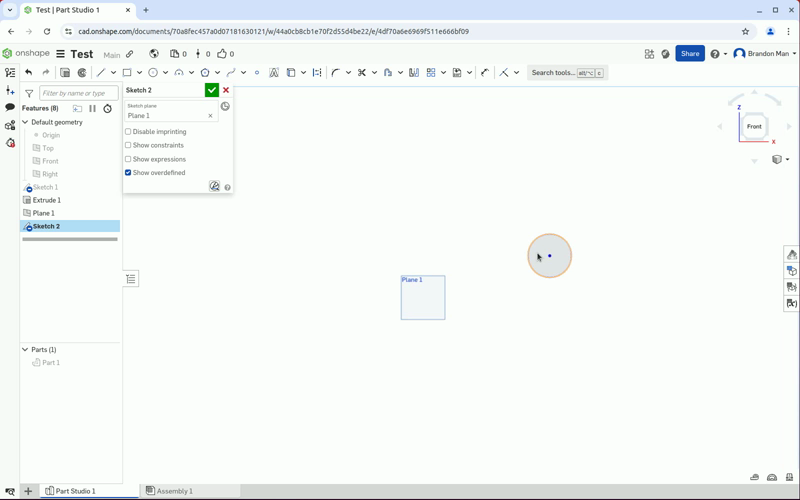
scroll(6)
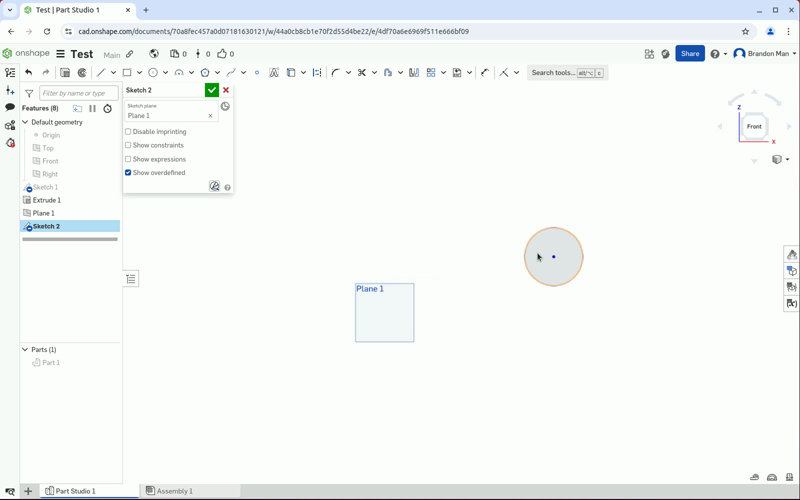
scroll(6)
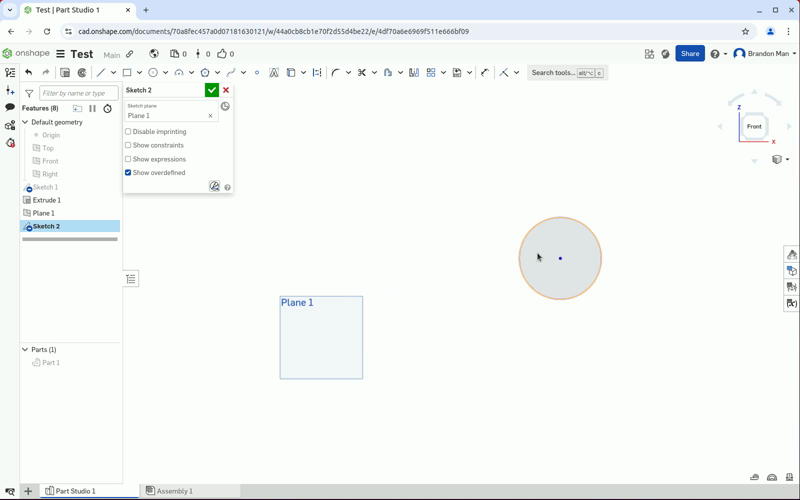
scroll(6)
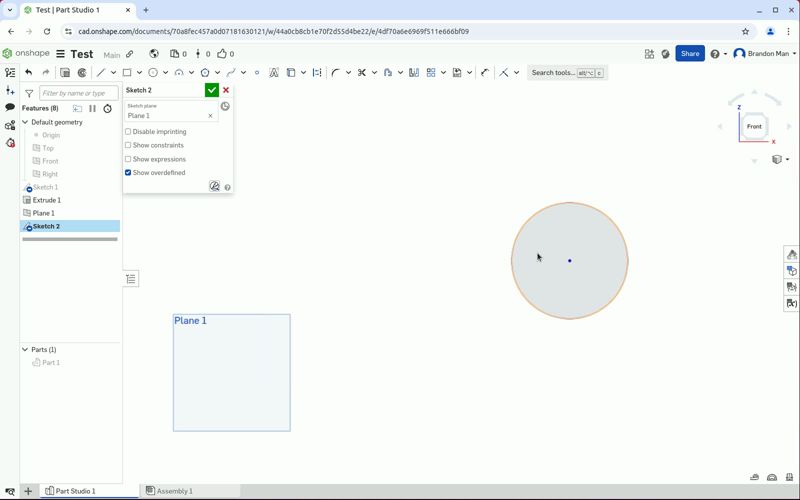
scroll(6)
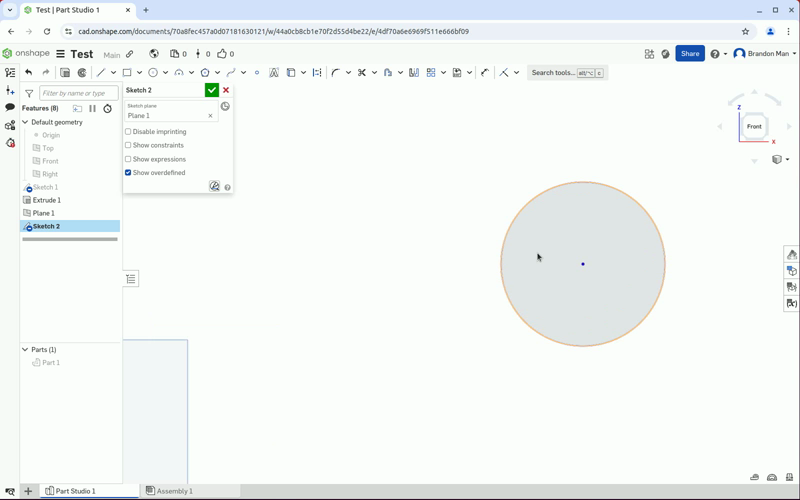
scroll(6)
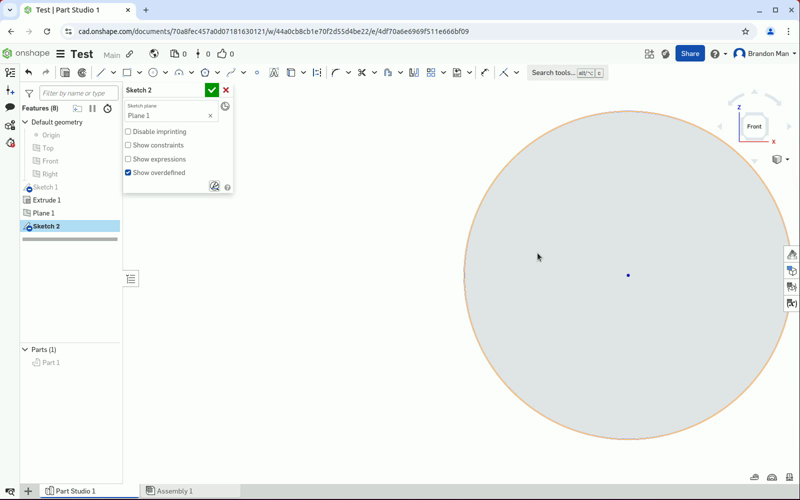
click(537, 252)
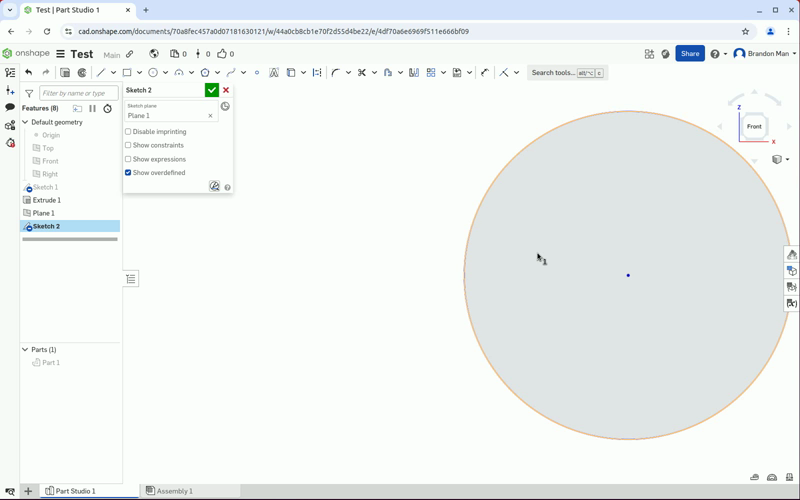
scroll(-6)
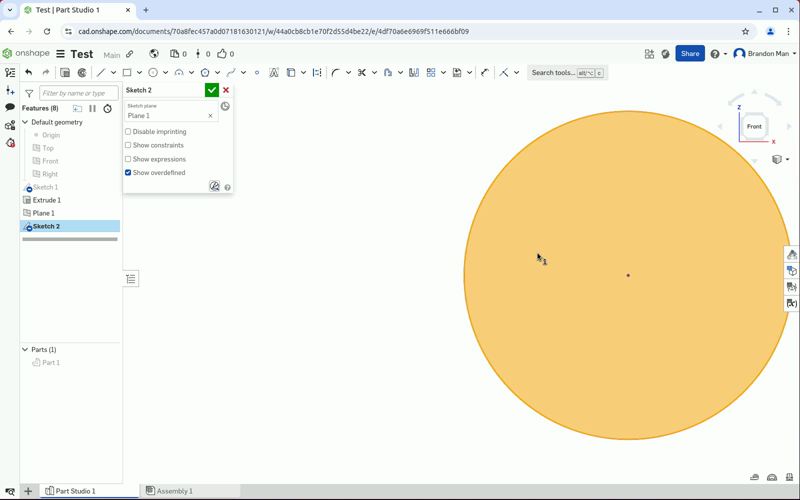
scroll(-6)
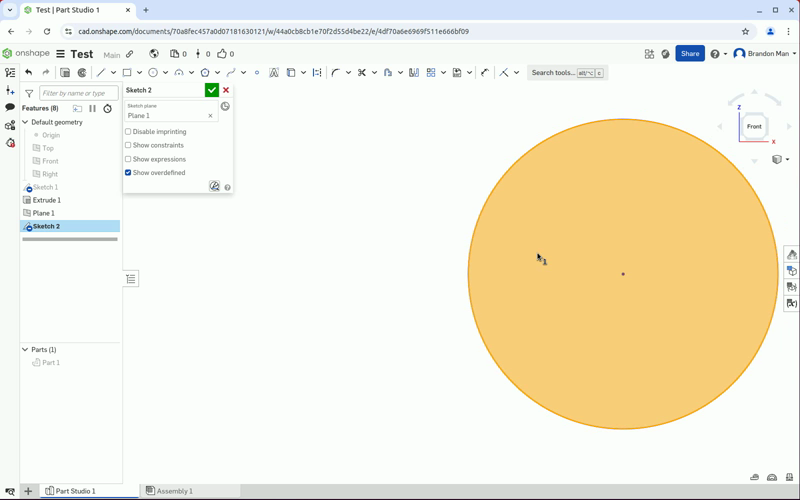
scroll(-6)
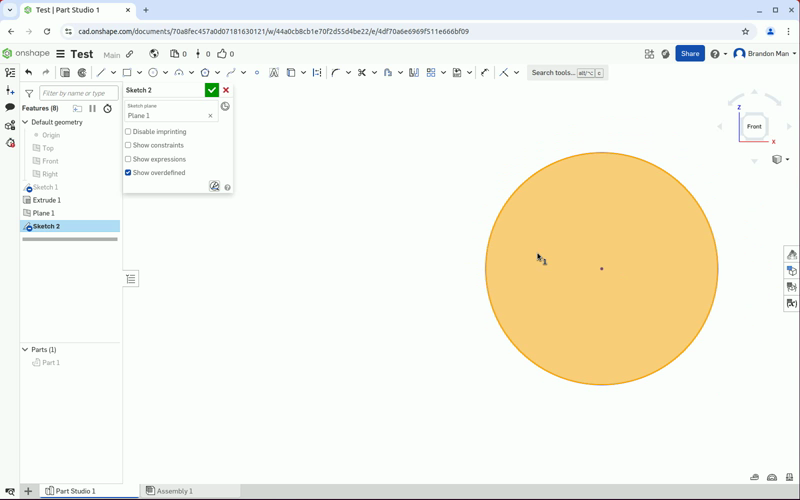
scroll(-6)
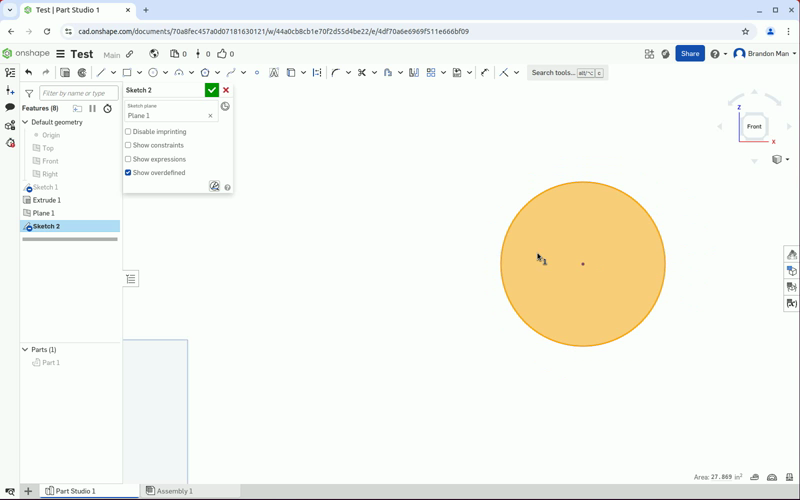
scroll(-6)
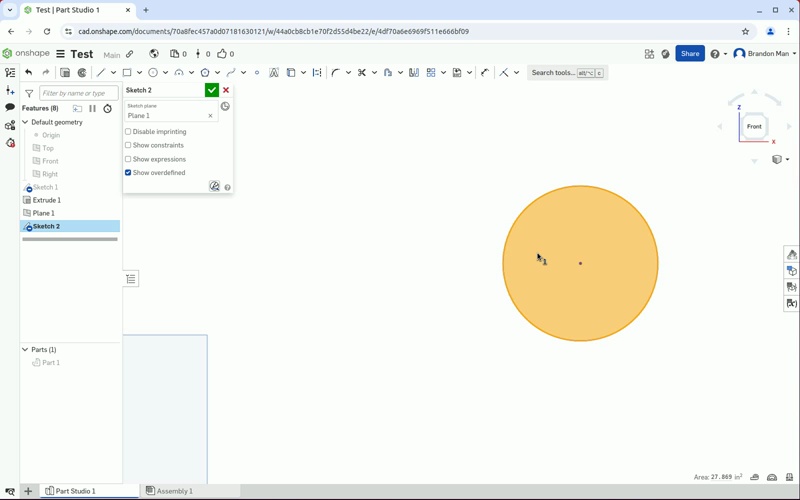
scroll(-6)
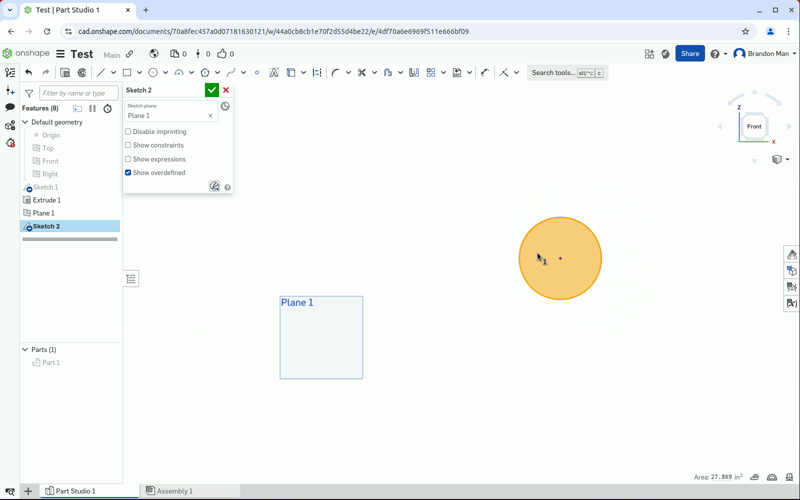
scroll(-6)
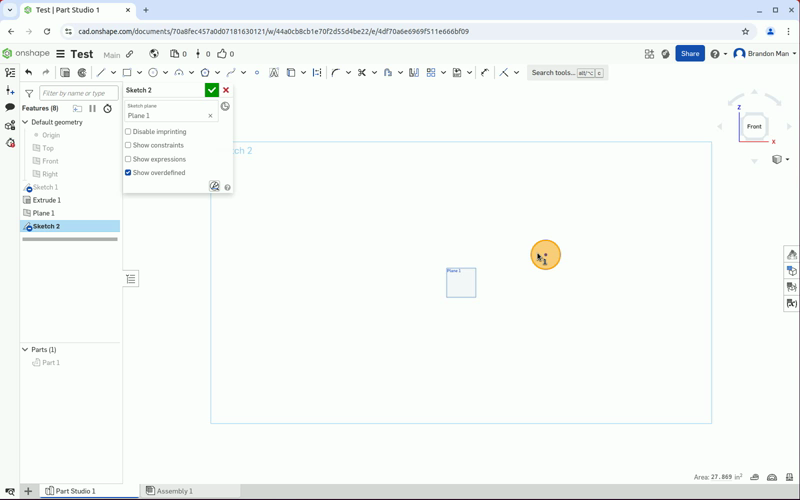
mouse_move(73, 352)
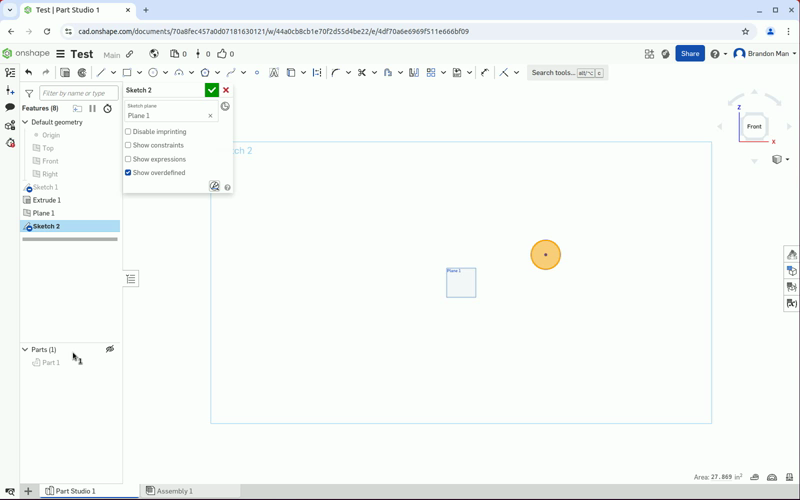
key(shift+y)
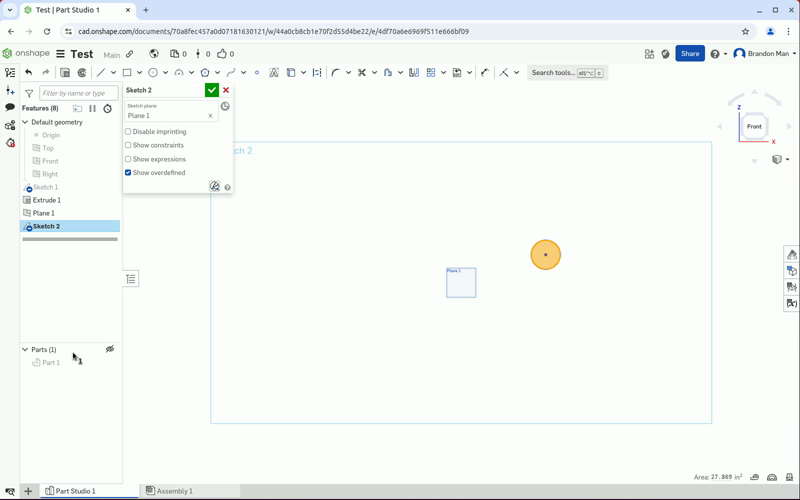
key(shift+e)
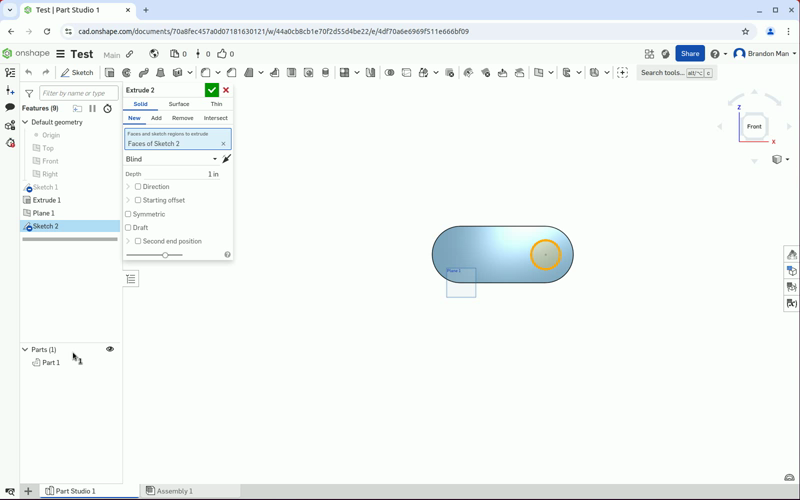
mouse_move(143, 106)
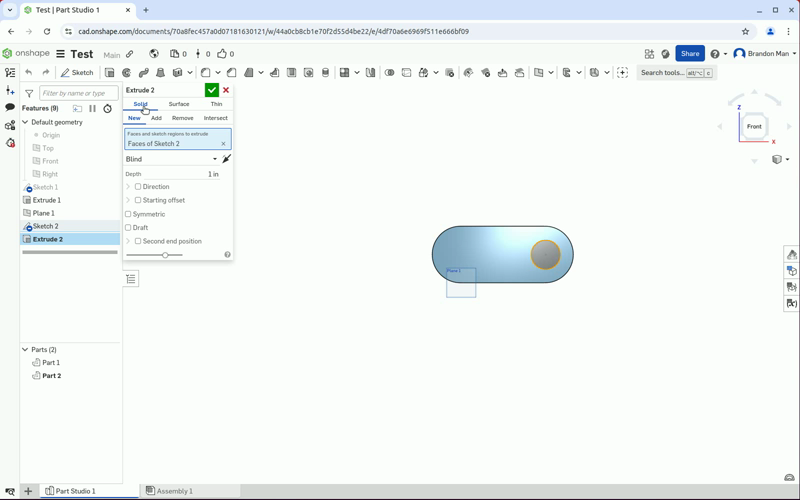
click(143, 106)
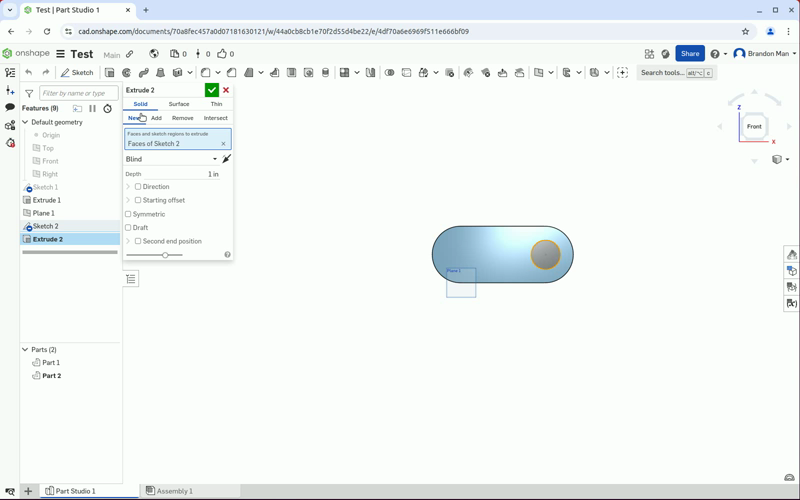
mouse_move(137, 120)
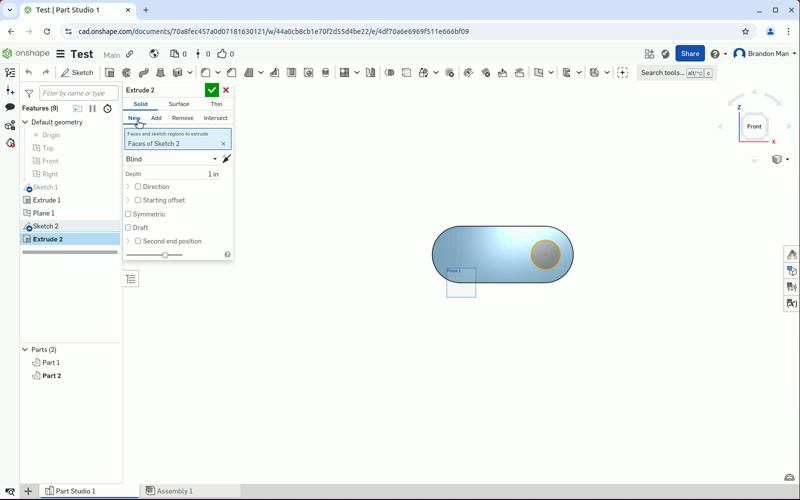
click(137, 120)
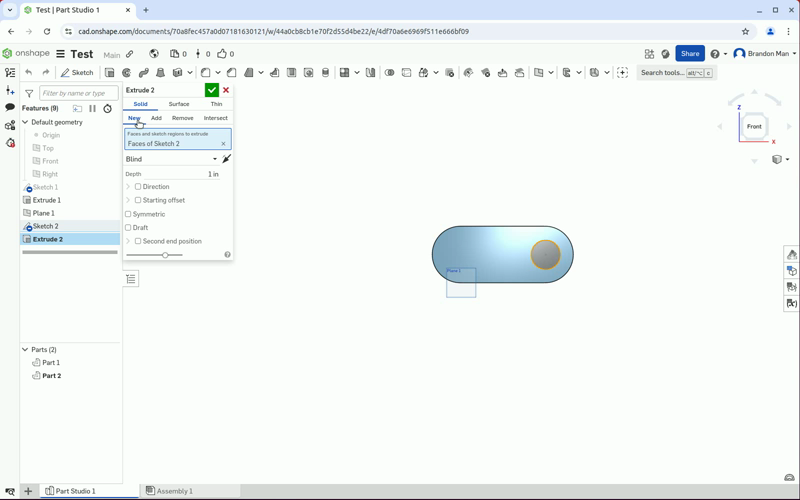
key(tab, 4)
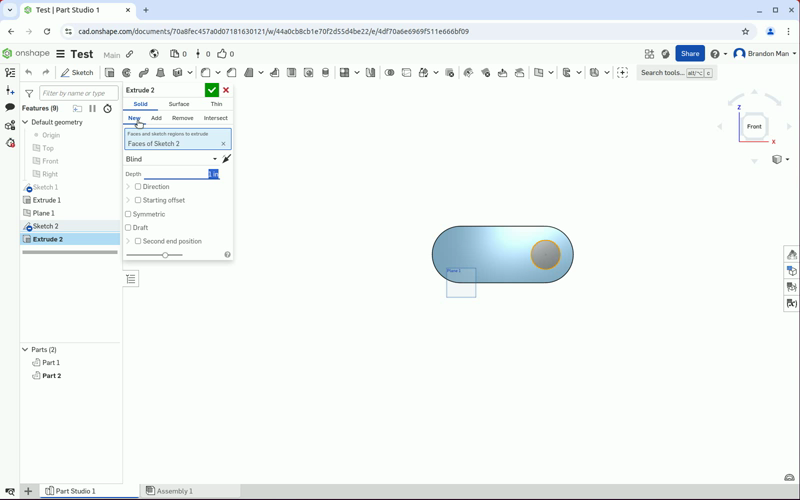
text(5.777)
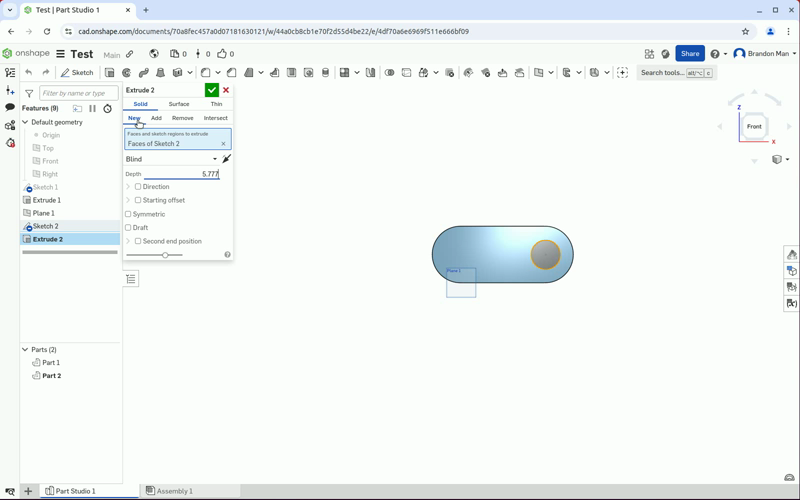
key(enter)
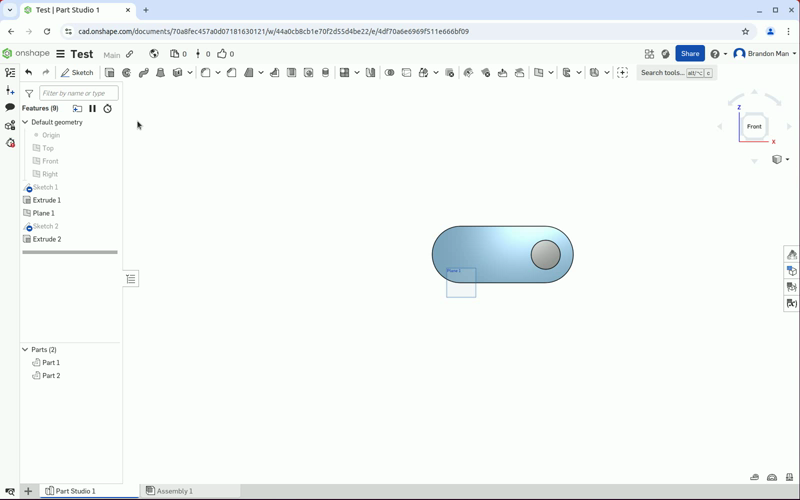
key(shift+h)
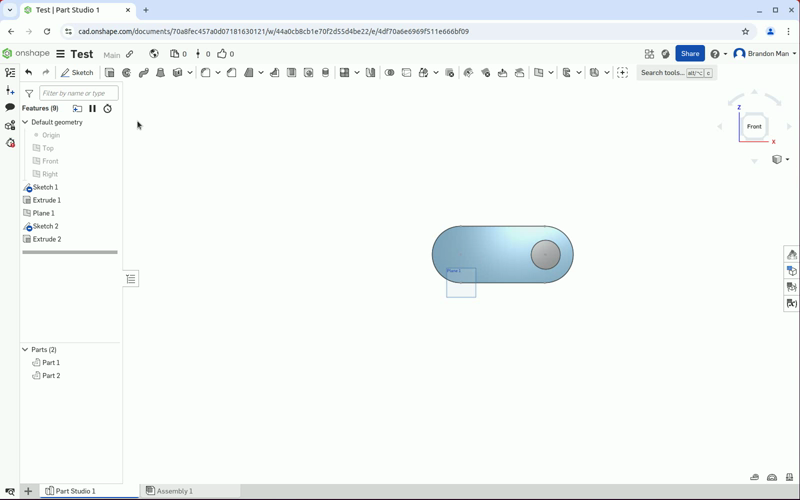
key(shift+h)
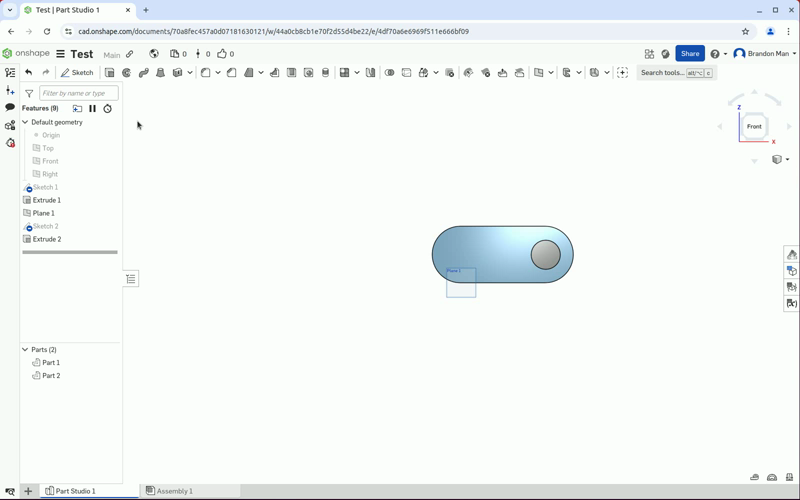
mouse_move(73, 189)
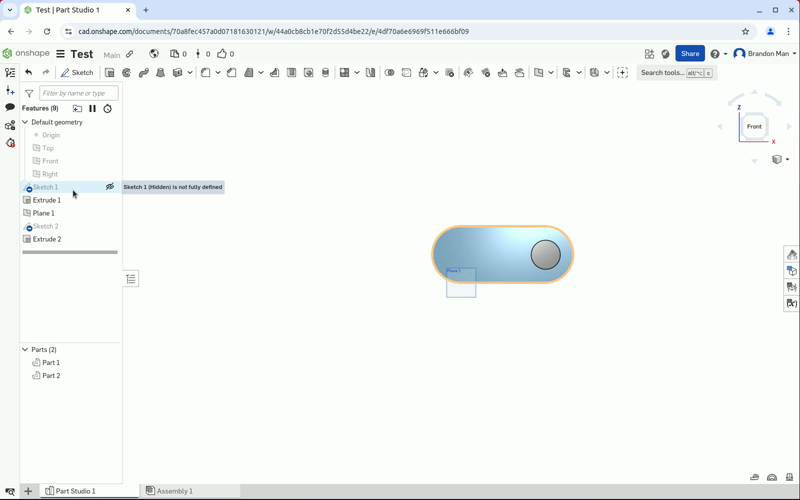
click(73, 189)
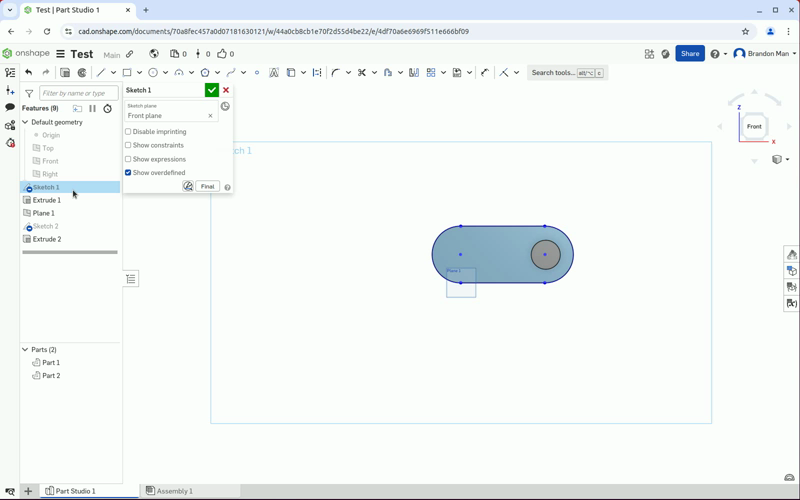
mouse_move(229, 92)
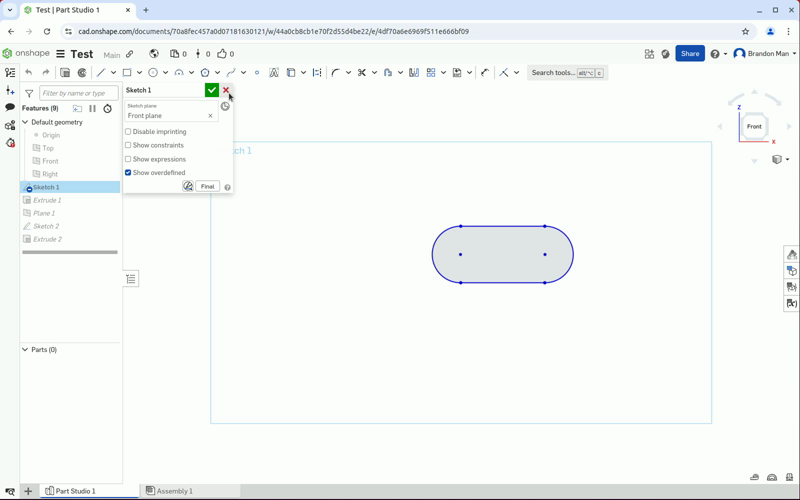
click(229, 92)
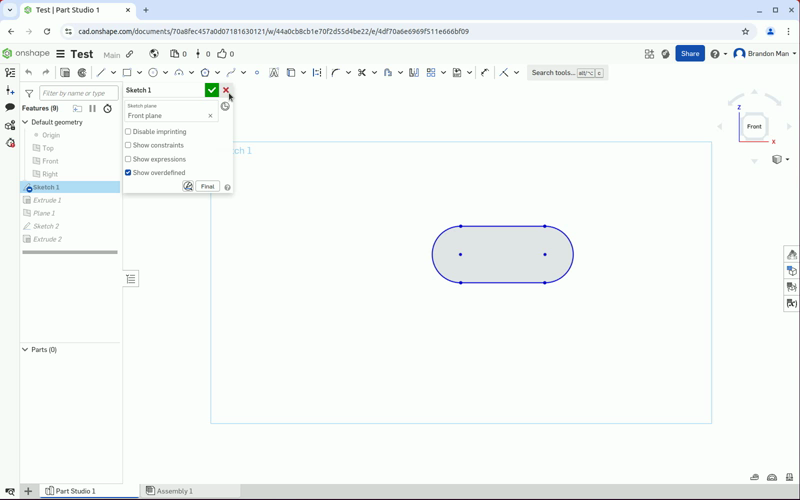
key(shift+s)
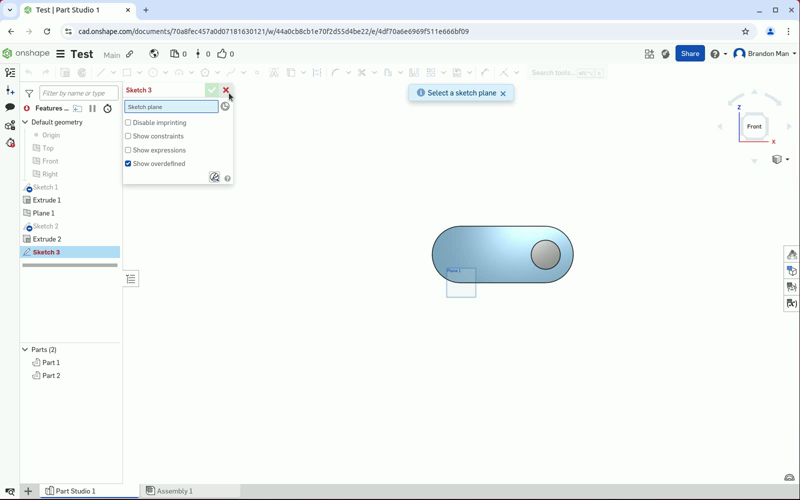
mouse_move(73, 163)
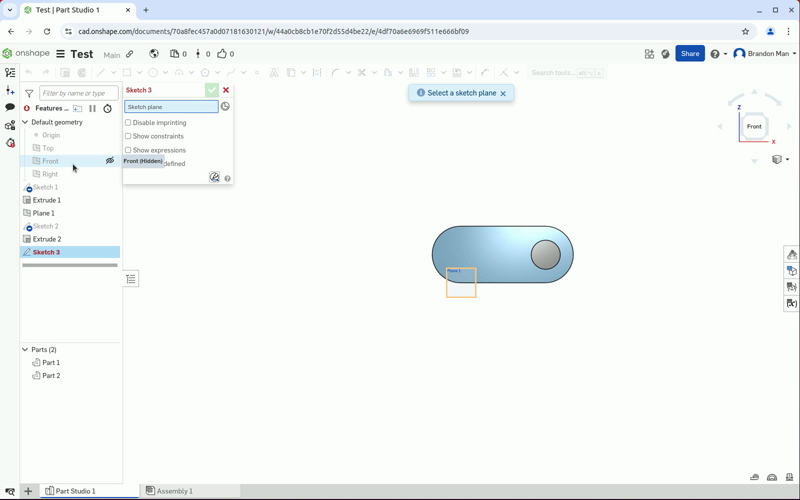
click(73, 163)
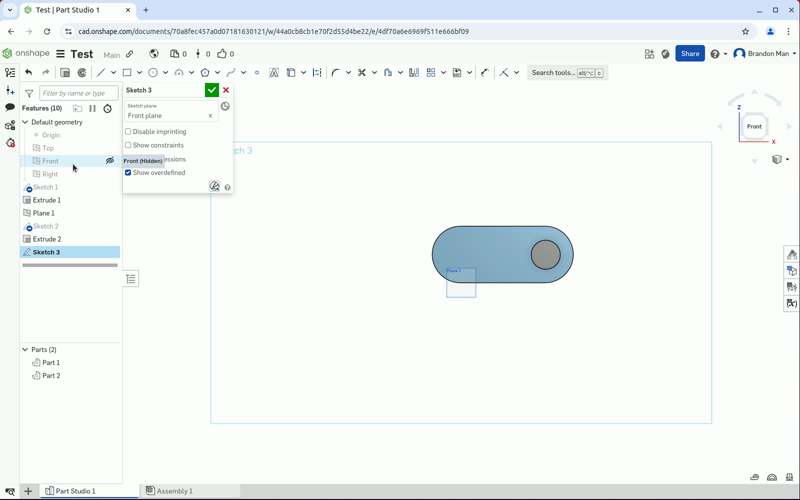
mouse_move(73, 352)
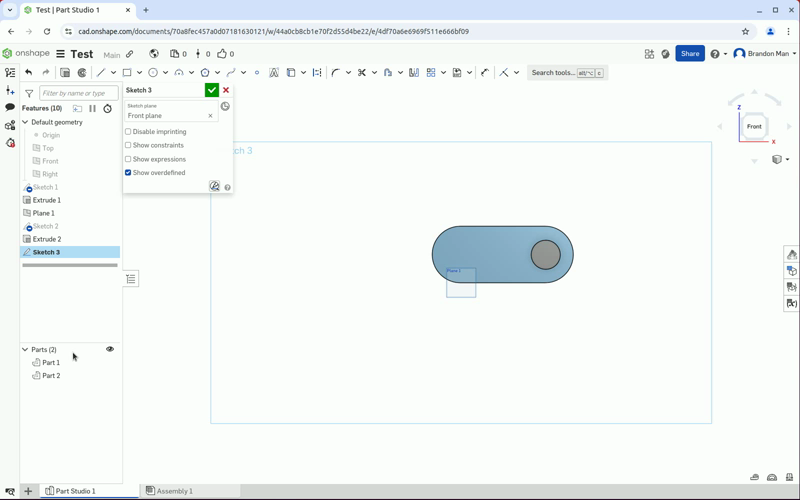
key(y)
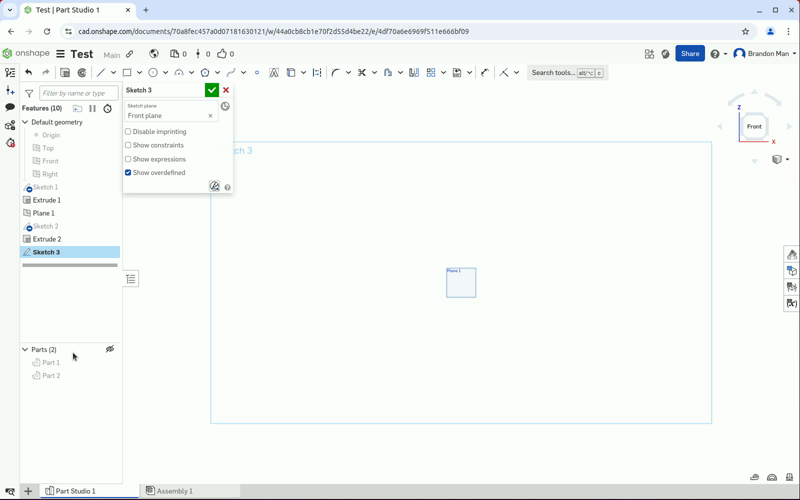
key(c)
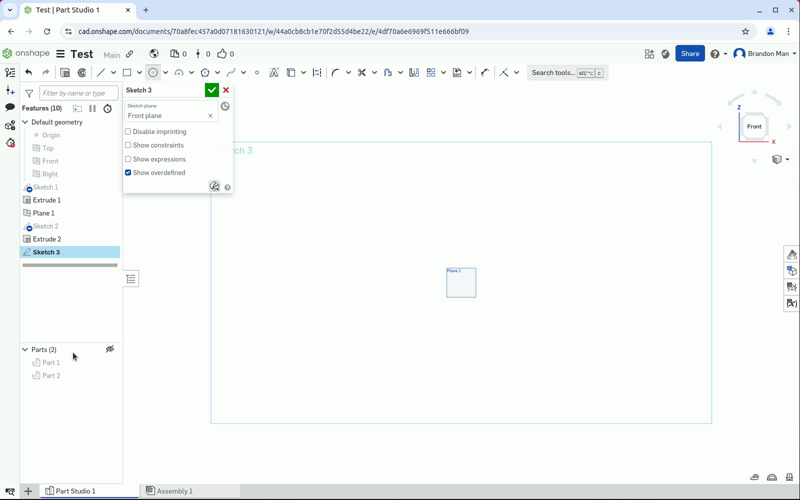
key_down(shift)
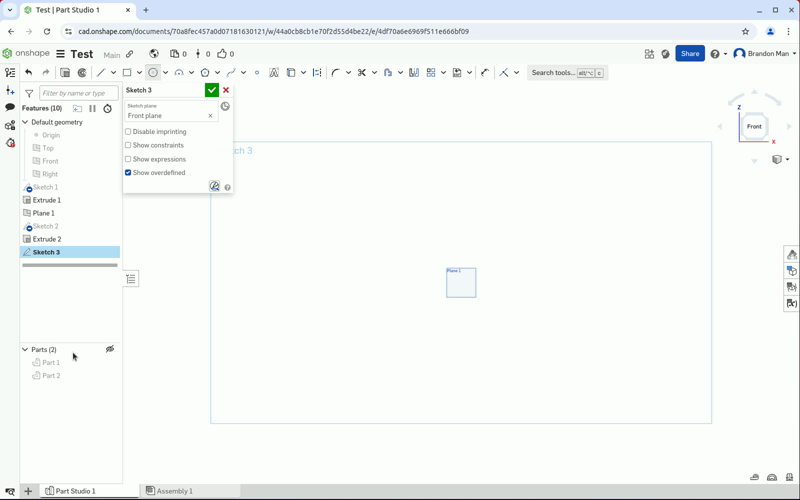
mouse_move(461, 254)
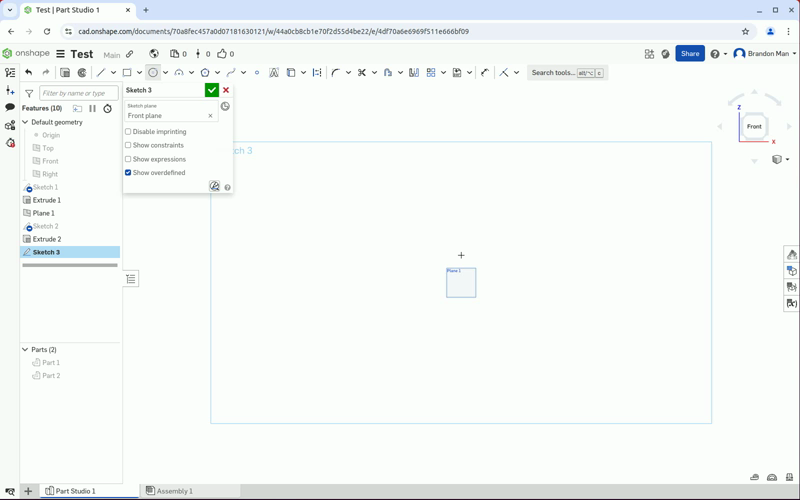
click(461, 254)
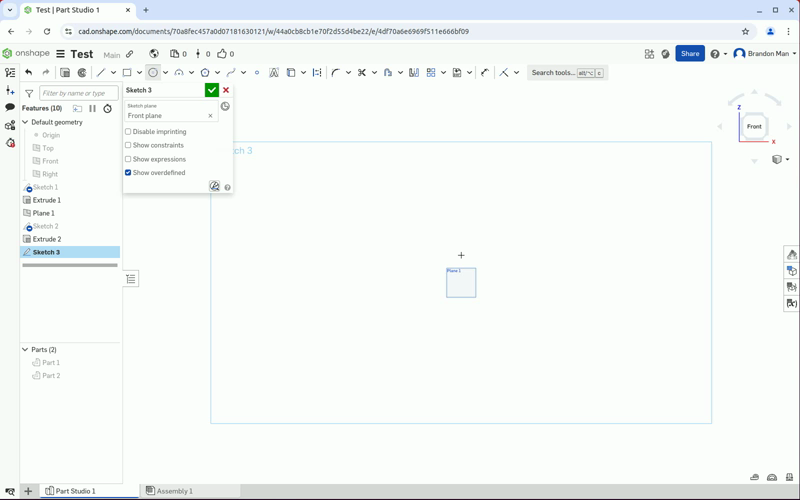
key_up(shift)
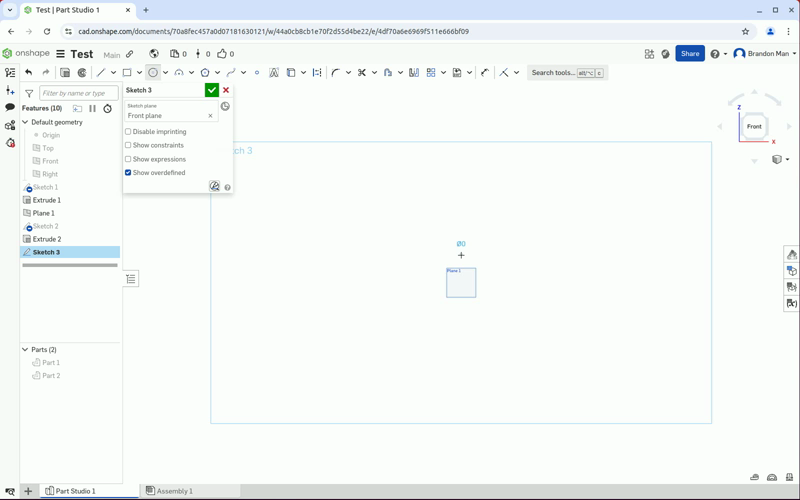
mouse_move(475, 254)
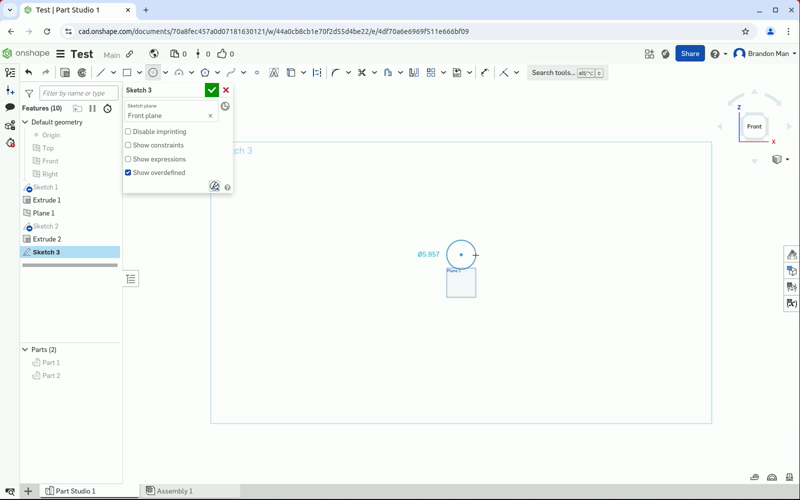
click(475, 254)
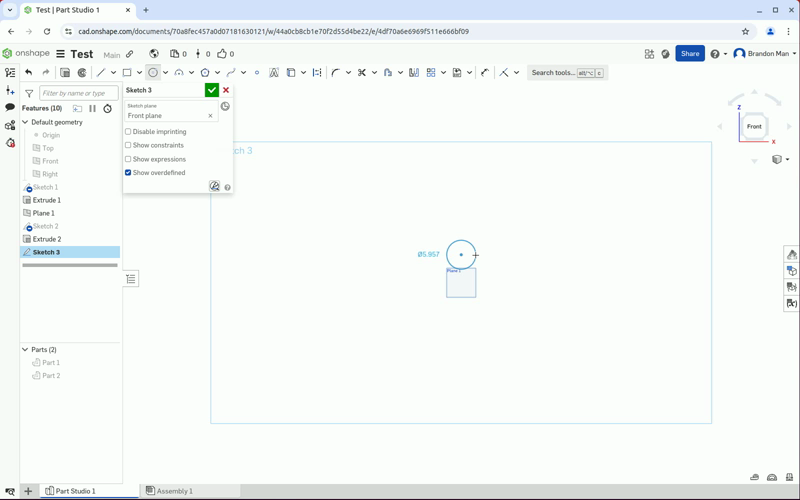
key(esc)
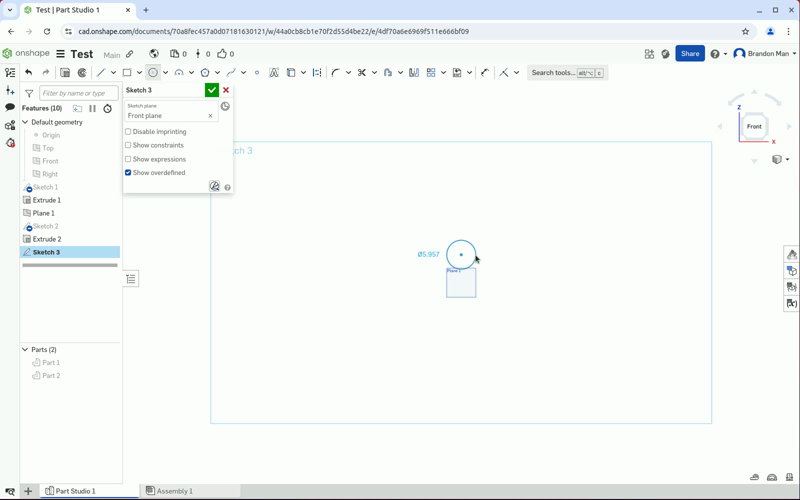
mouse_move(448, 253)
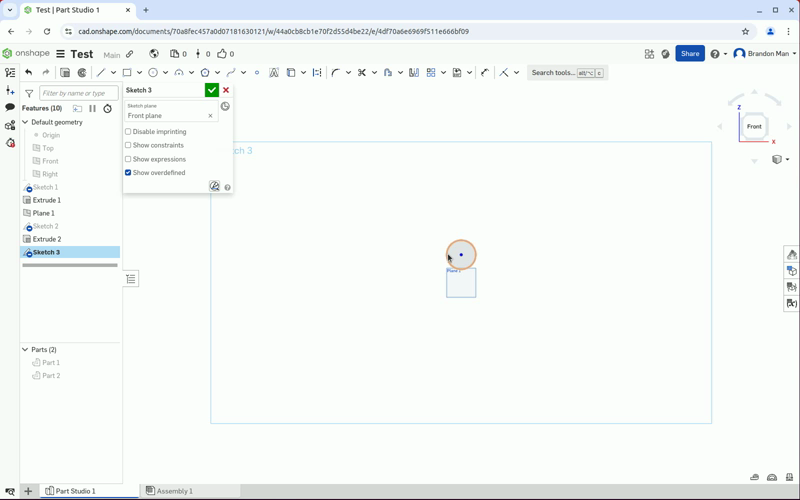
scroll(6)
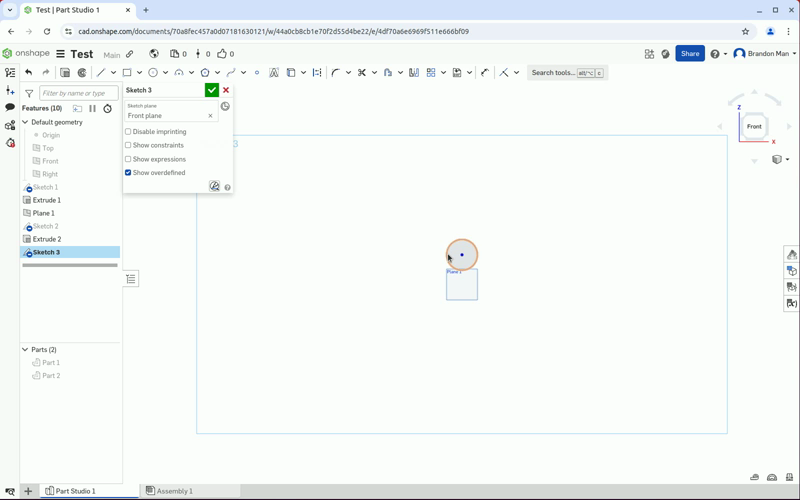
scroll(6)
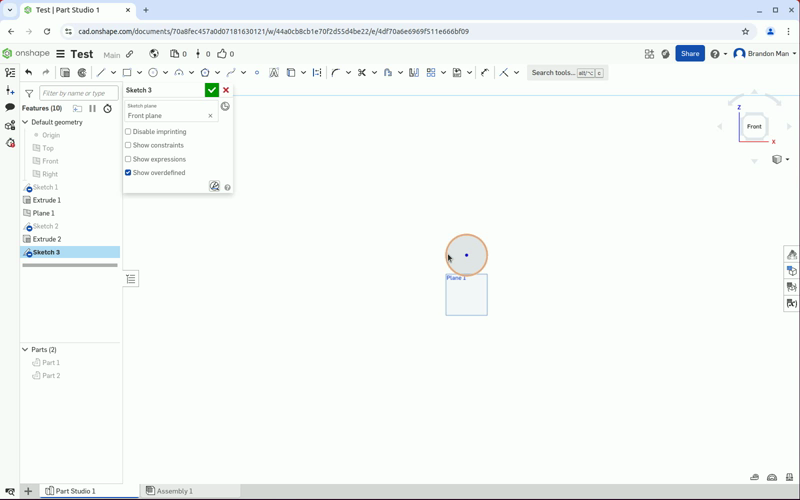
scroll(6)
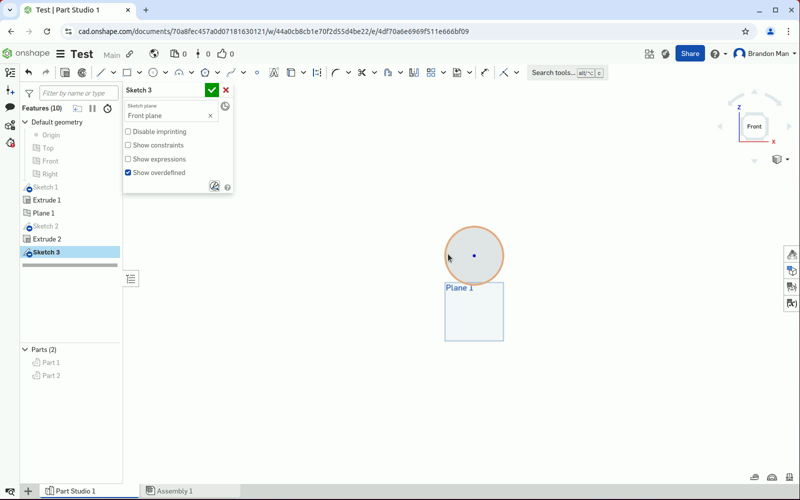
scroll(6)
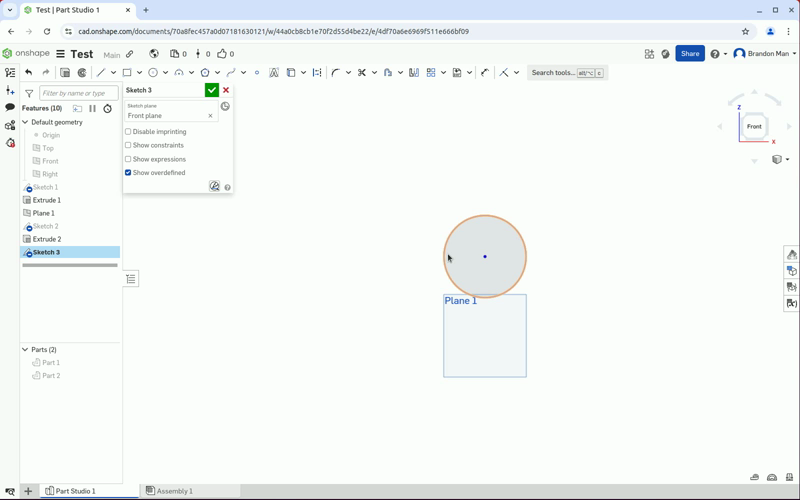
scroll(6)
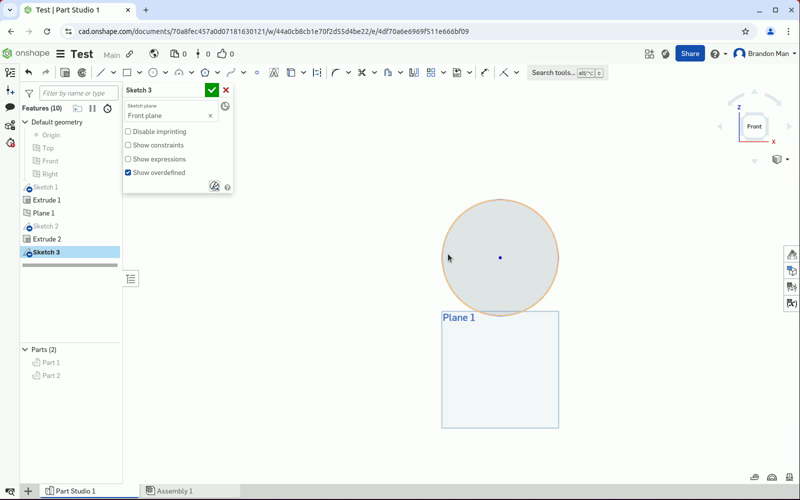
scroll(6)
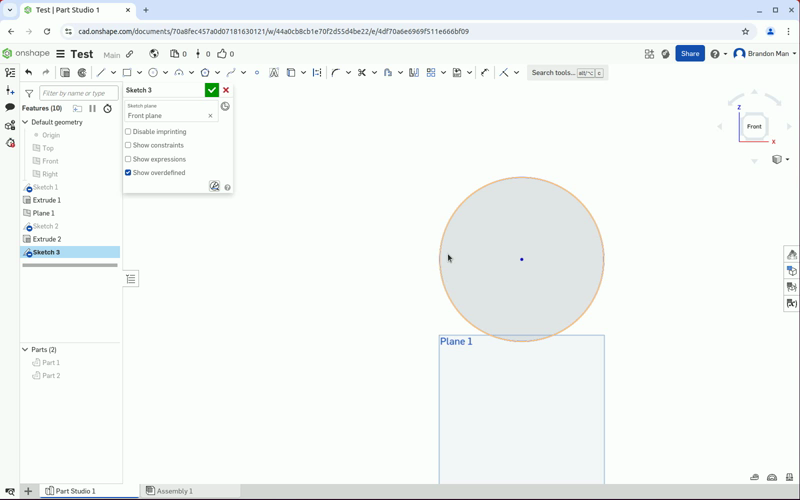
scroll(6)
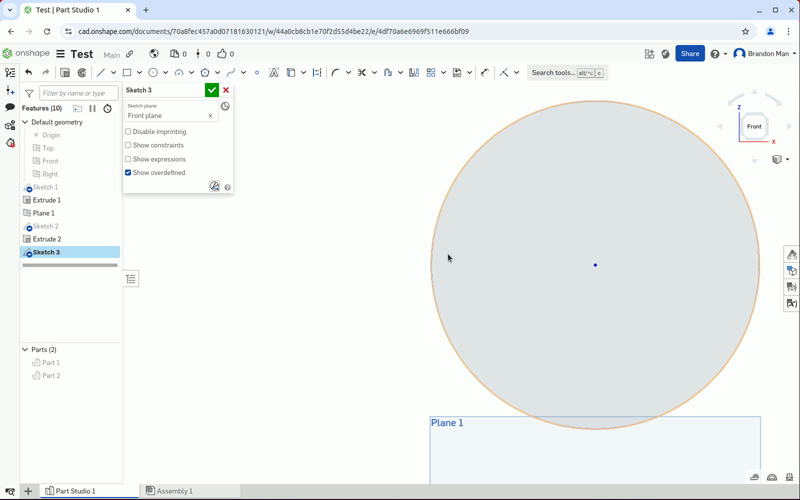
click(448, 253)
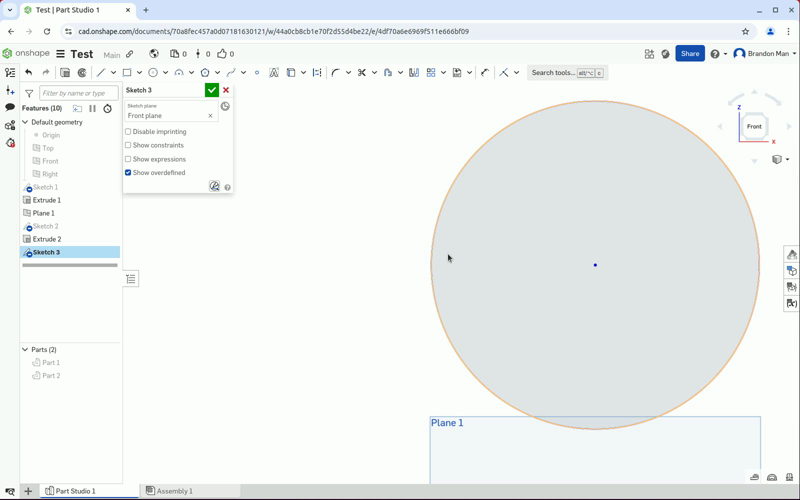
scroll(-6)
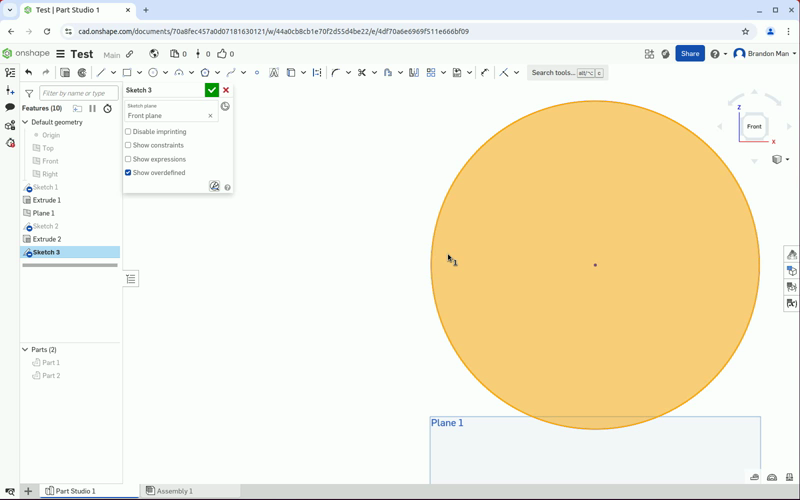
scroll(-6)
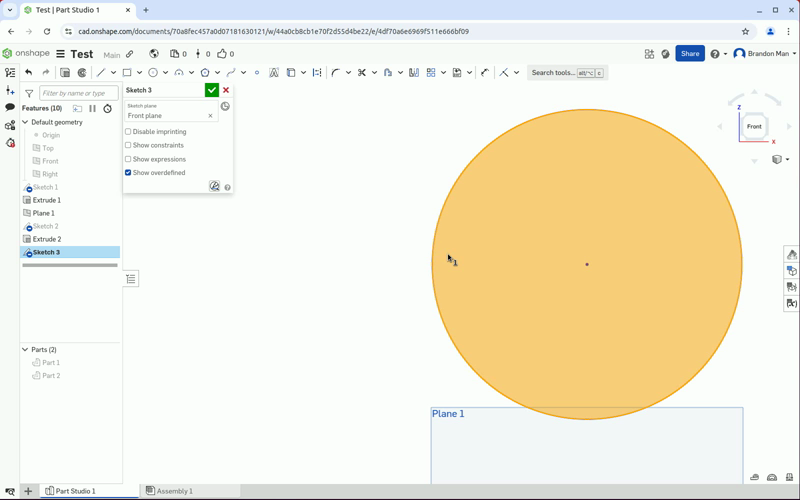
scroll(-6)
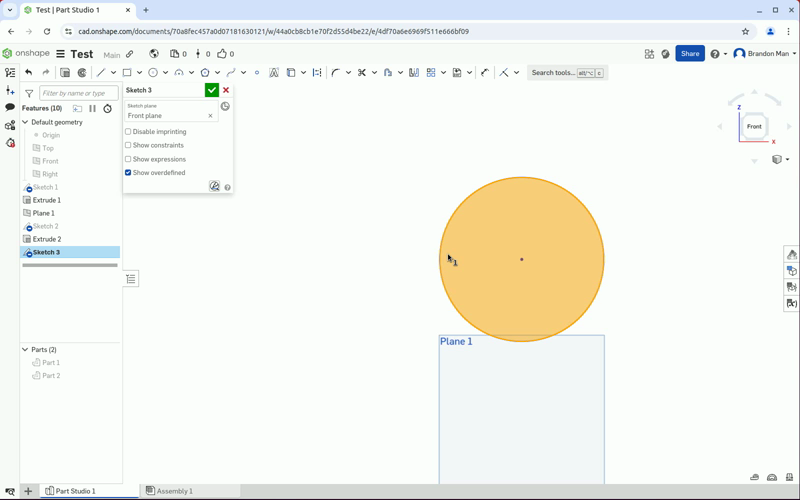
scroll(-6)
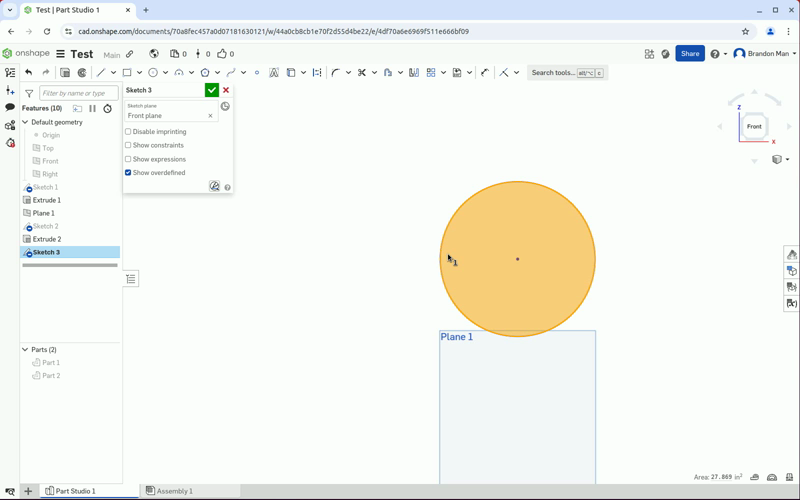
scroll(-6)
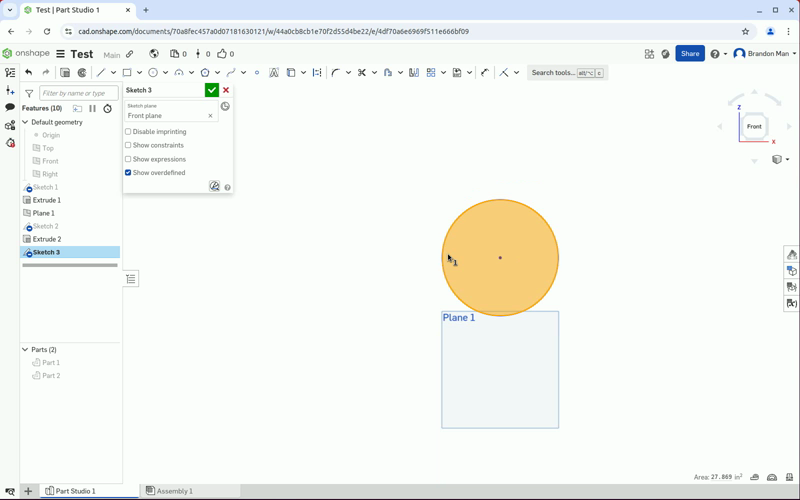
scroll(-6)
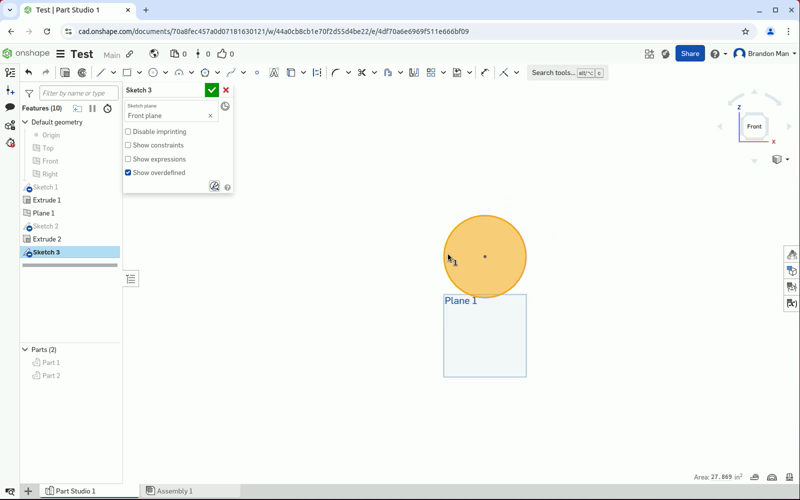
scroll(-6)
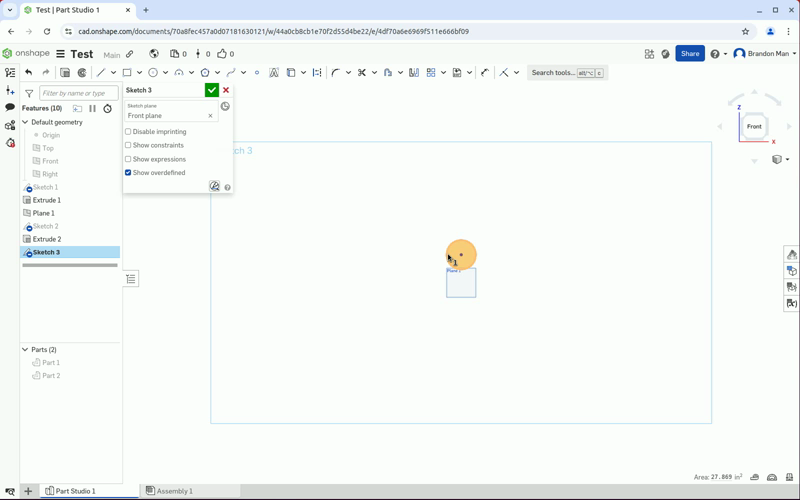
mouse_move(73, 352)
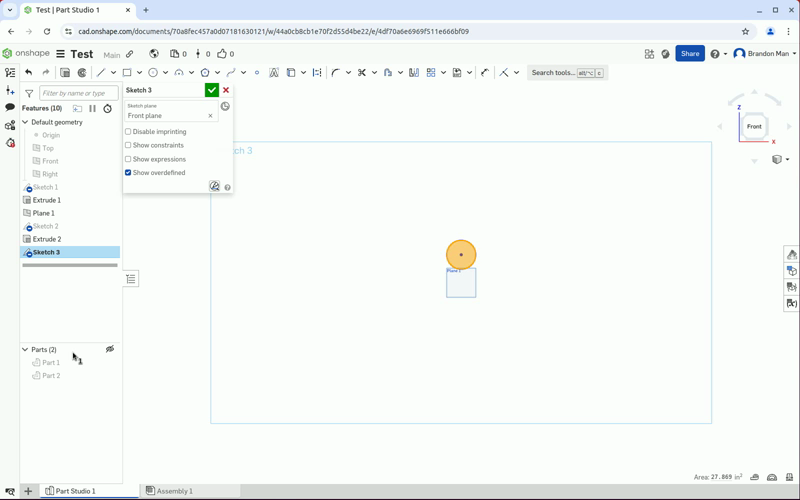
key(shift+y)
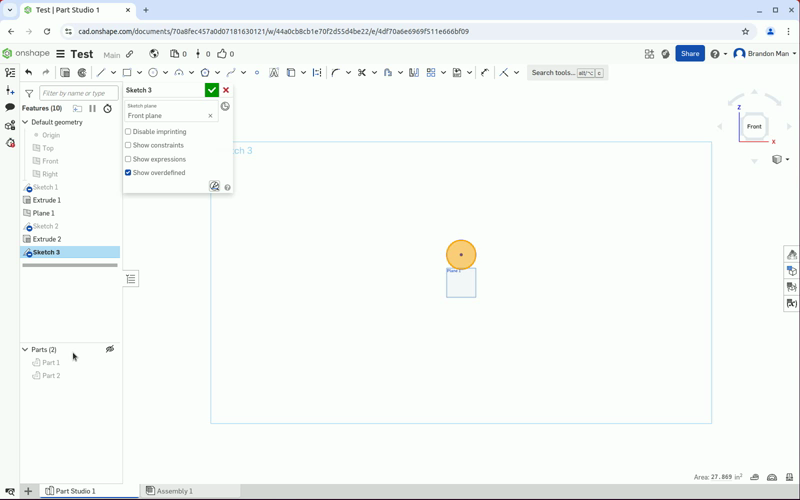
key(shift+e)
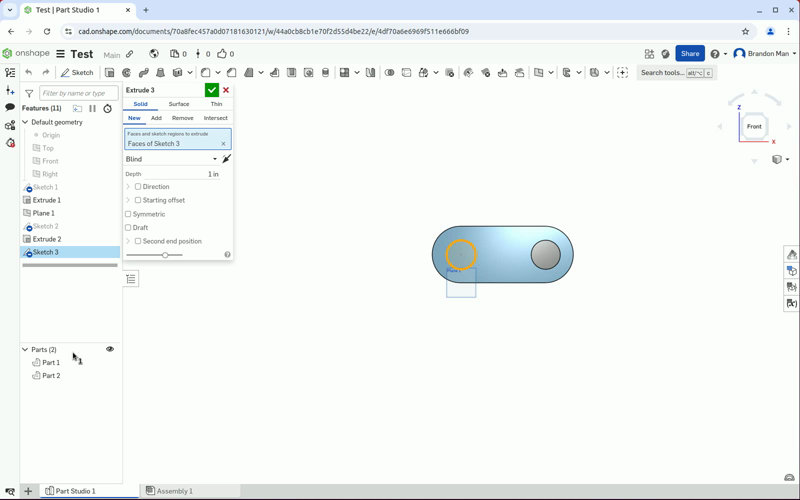
mouse_move(143, 106)
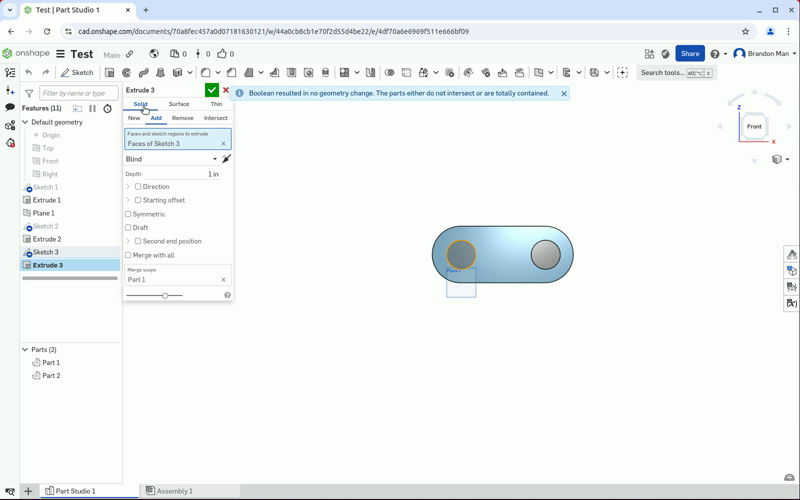
click(143, 106)
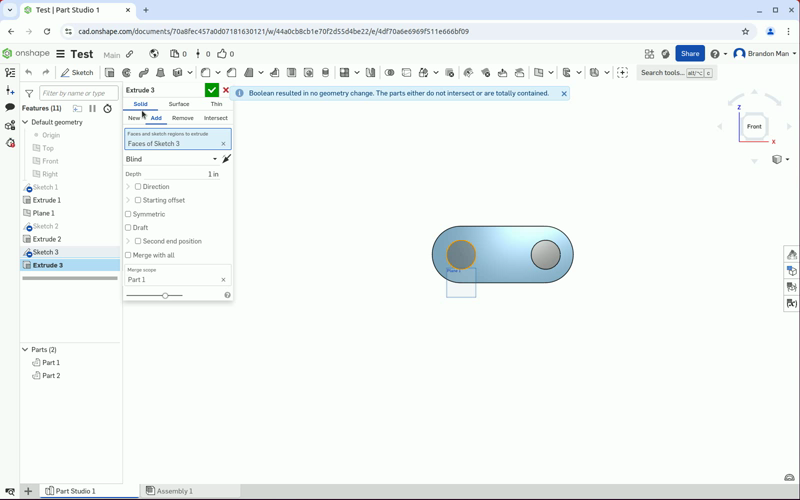
mouse_move(137, 120)
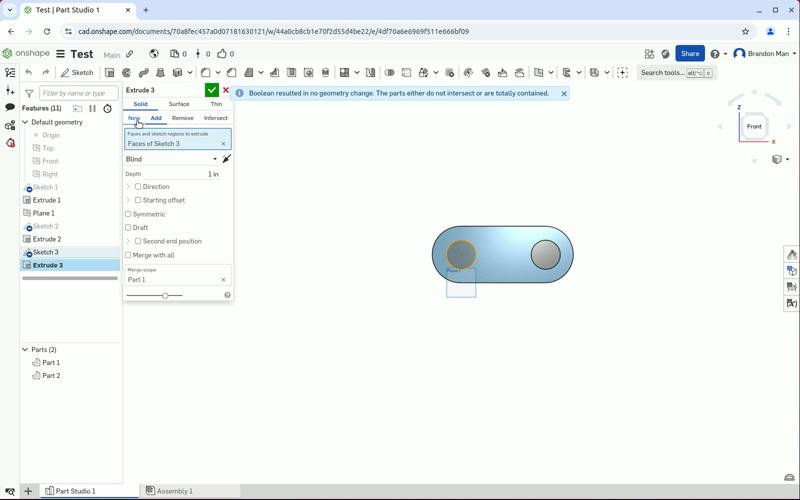
click(137, 120)
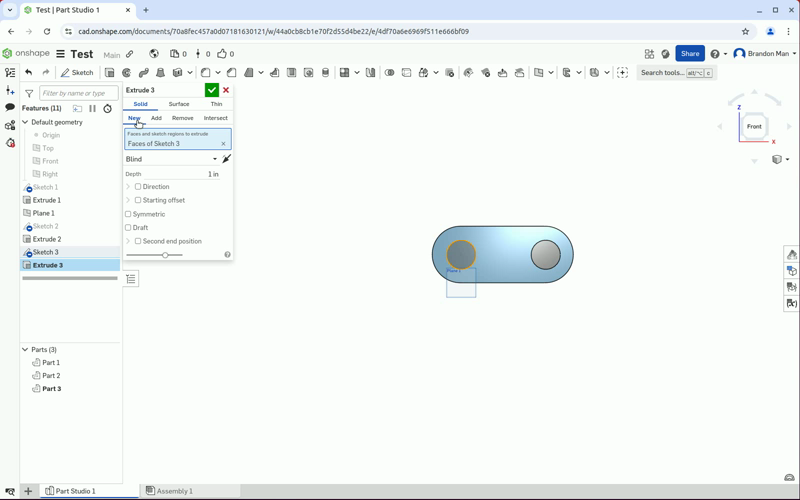
key(tab, 4)
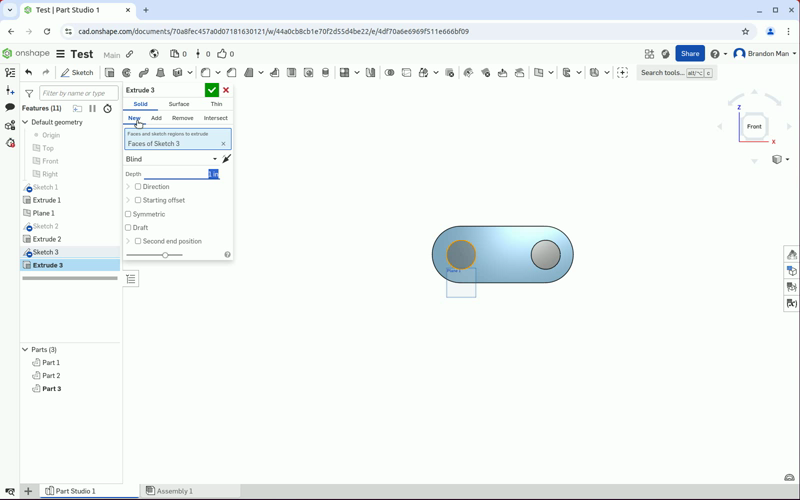
text(-5.777)
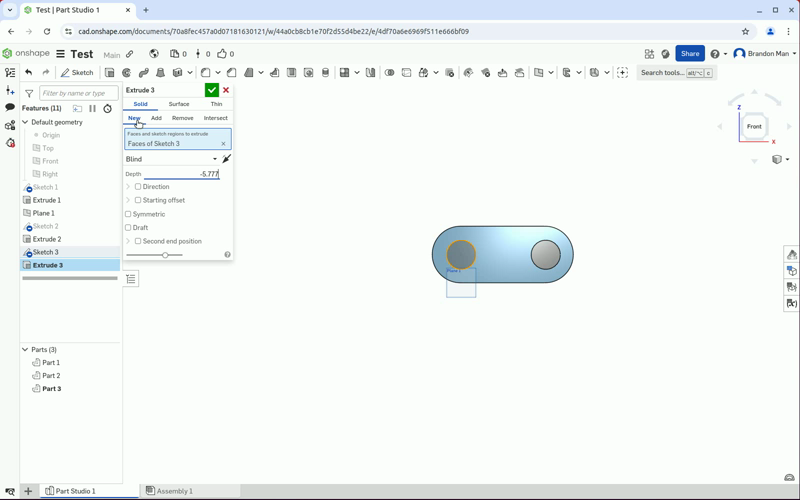
key(enter)
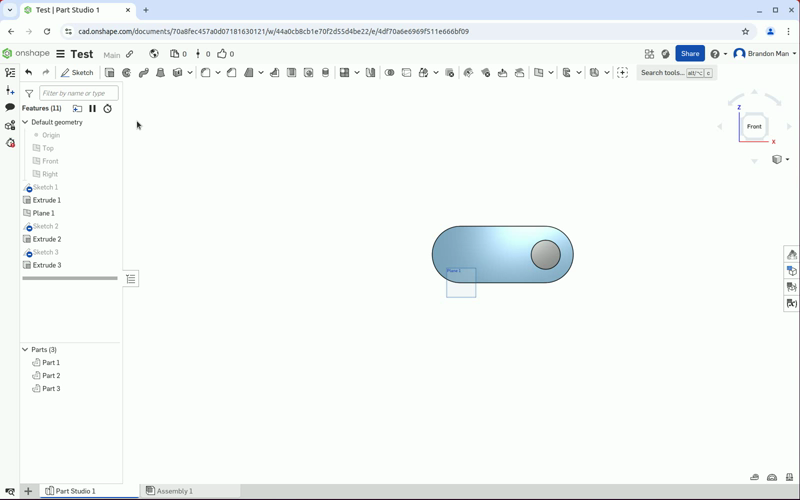
key(shift+h)
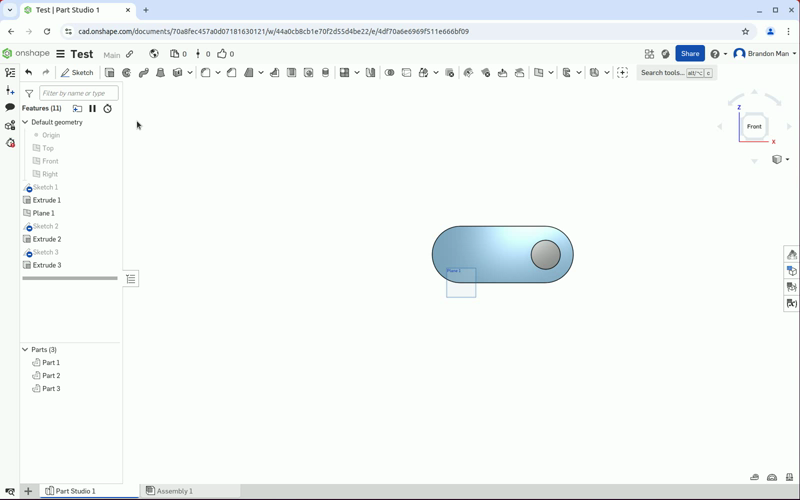
key(shift+h)
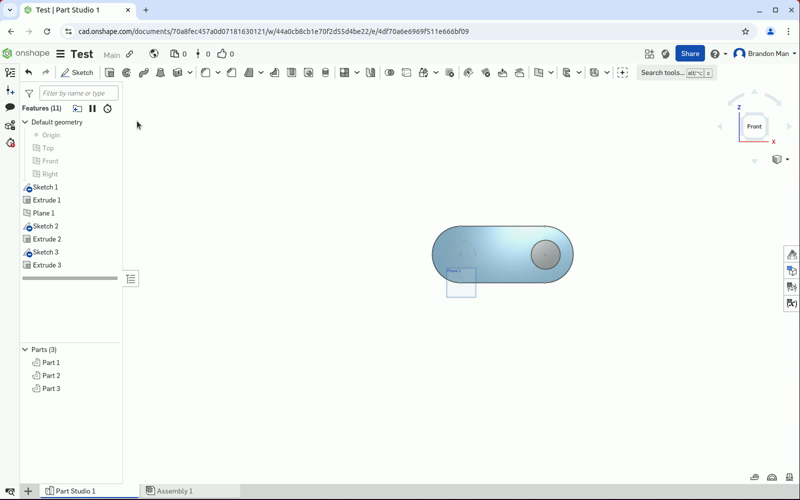
key(shift+7)
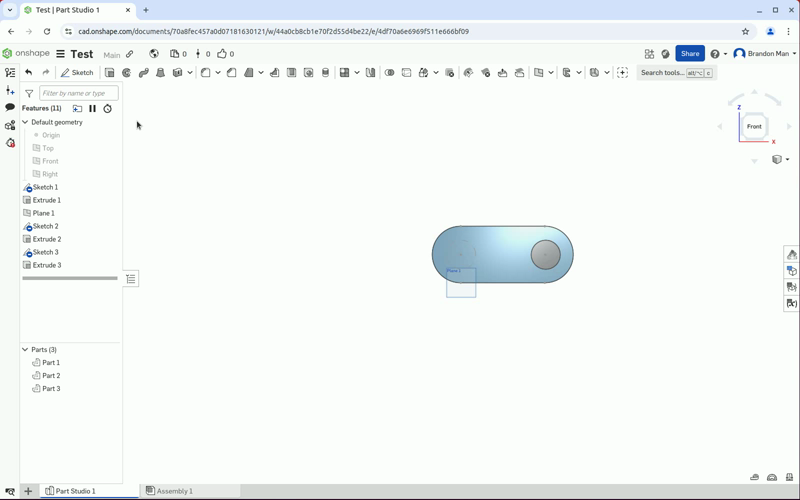
key(left, 2)
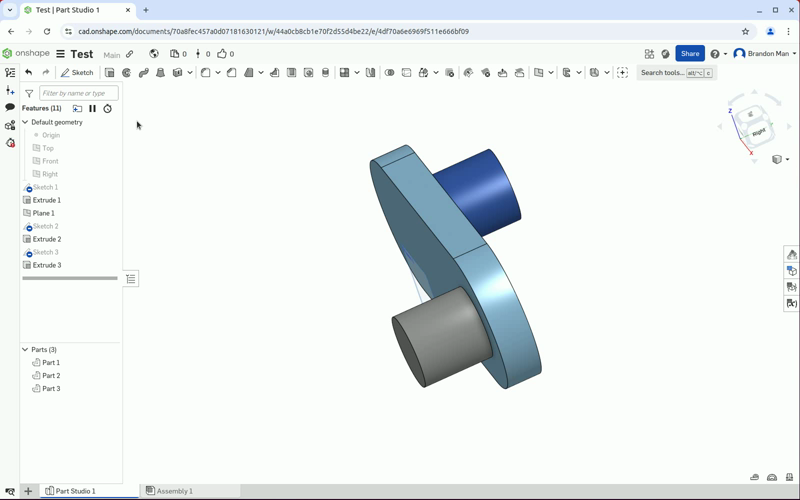
key(down, 2)
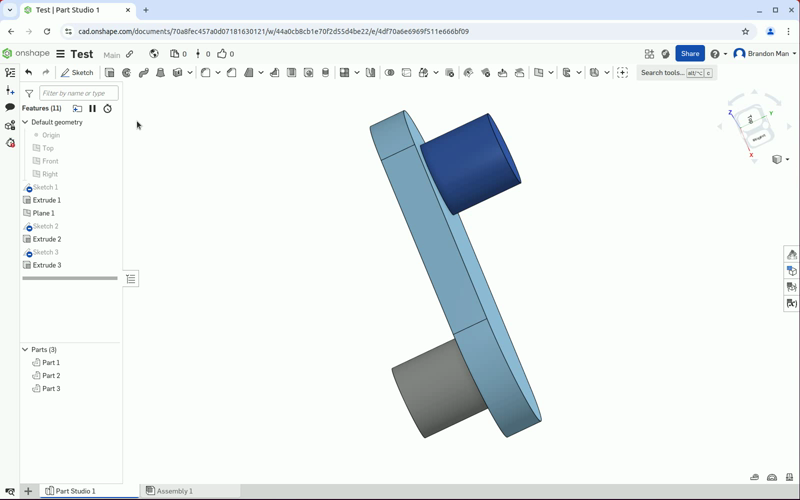
key(up, 2)
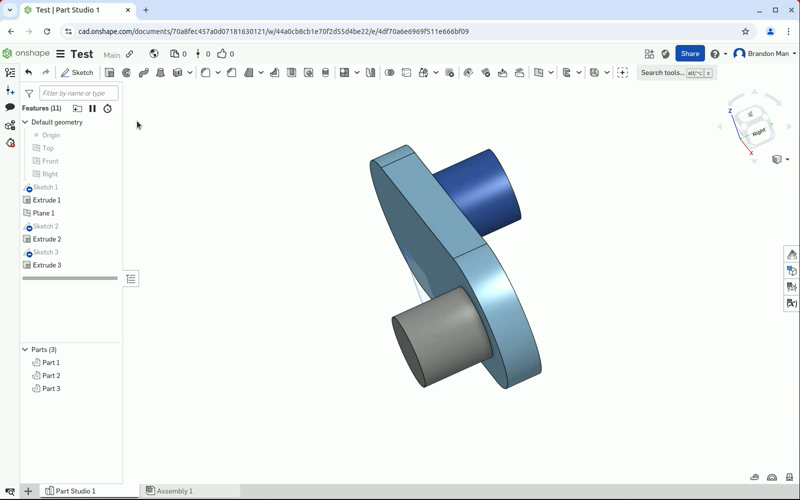
key(right, 2)
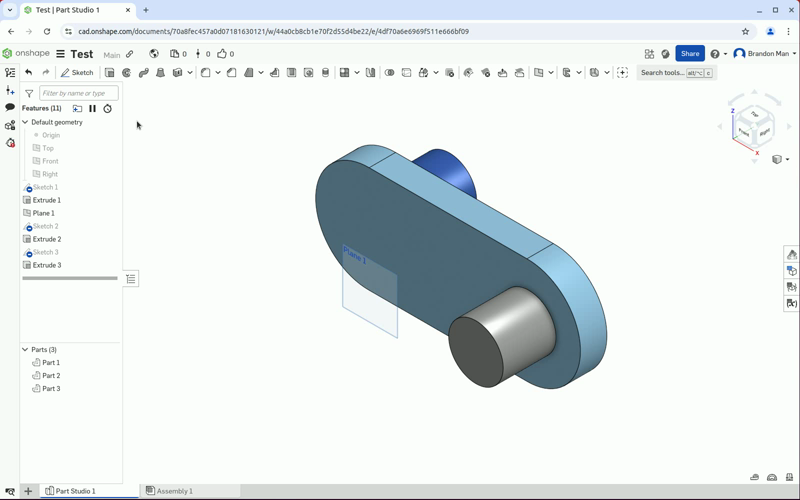
mouse_move(73, 189)
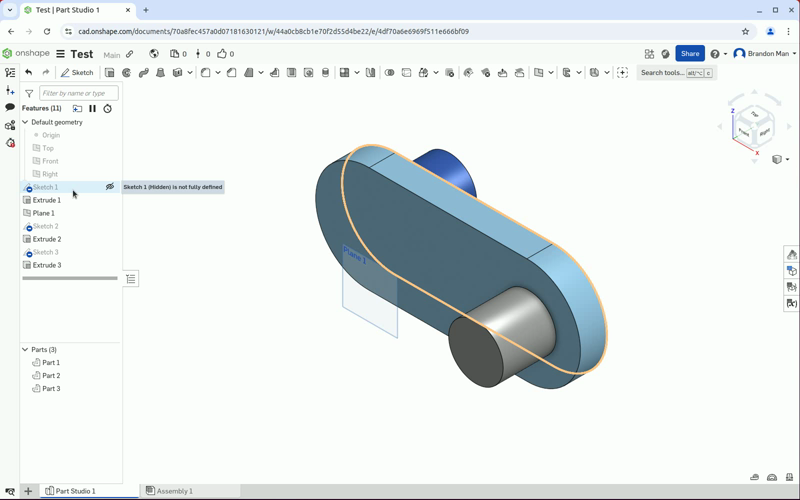
click(73, 189)